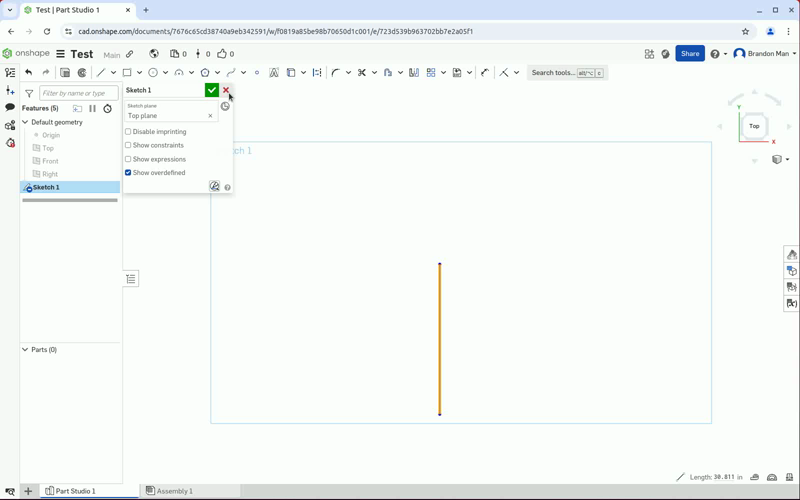
key(shift+h)
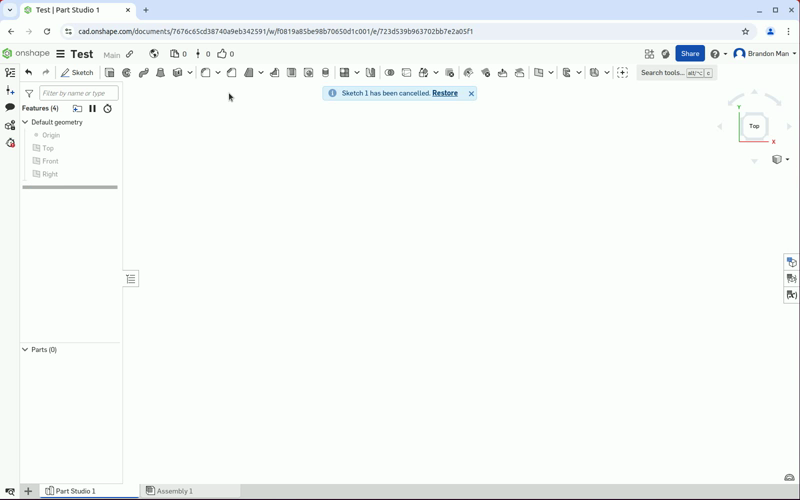
mouse_move(73, 352)
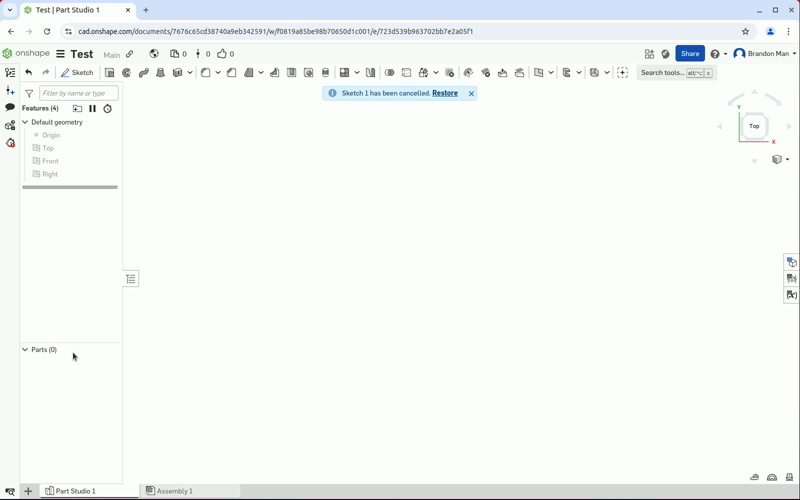
key(y)
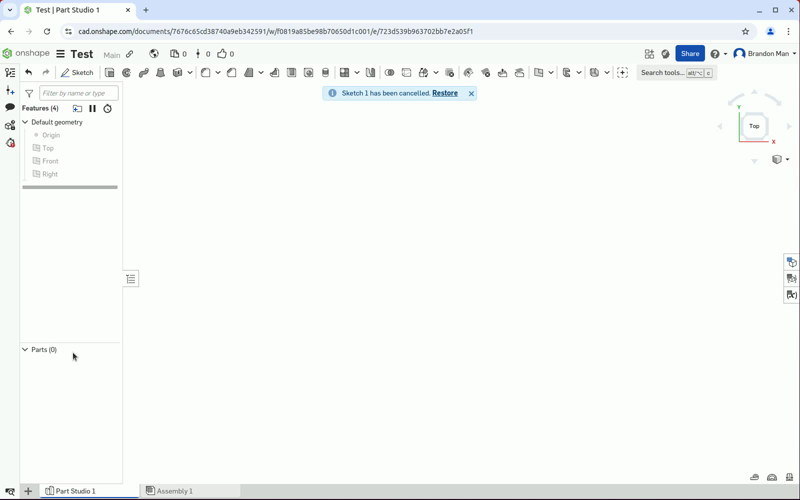
key(shift+p)
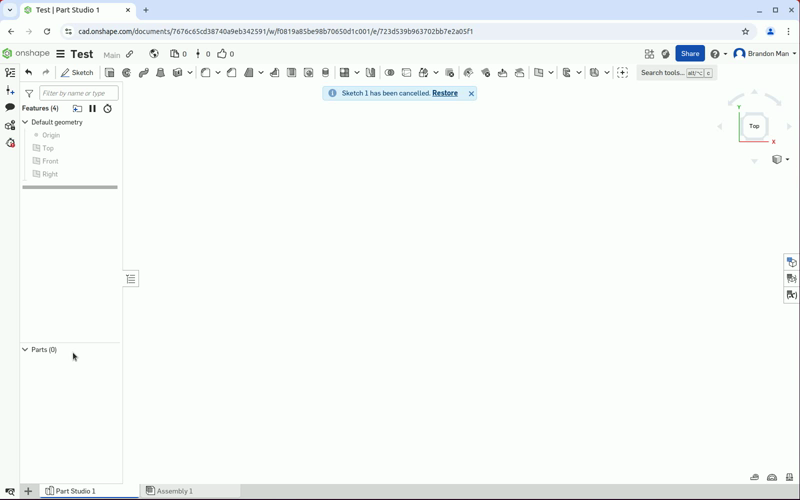
key(space)
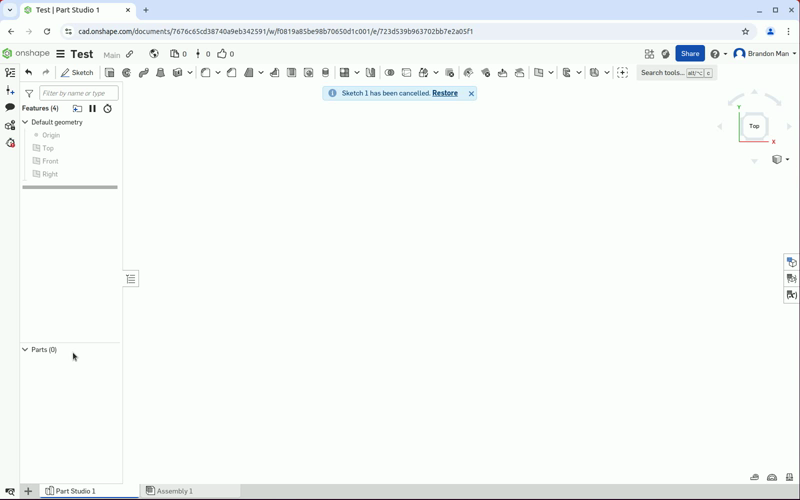
key_down(shift)
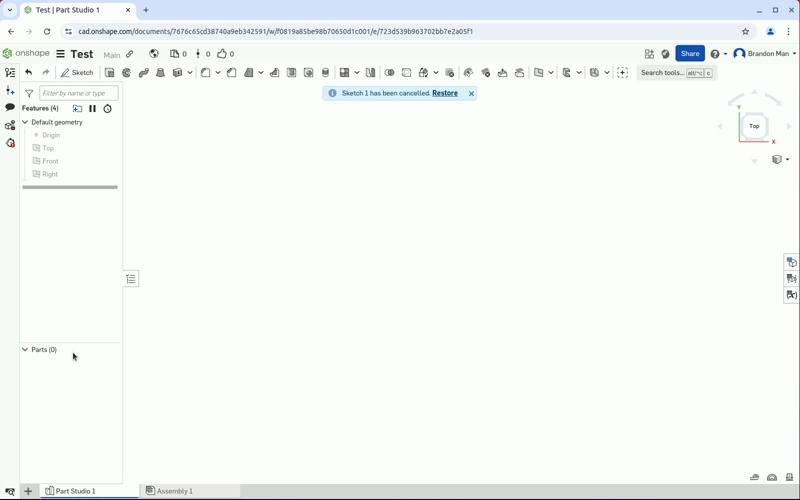
key(up)
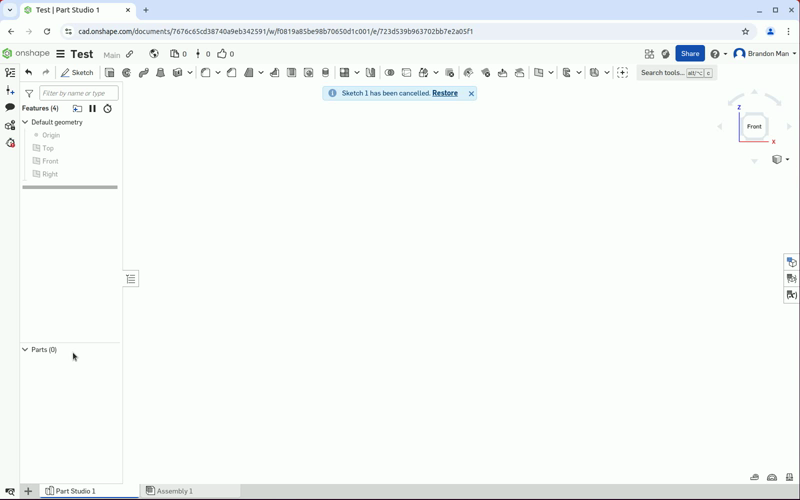
key_up(shift)
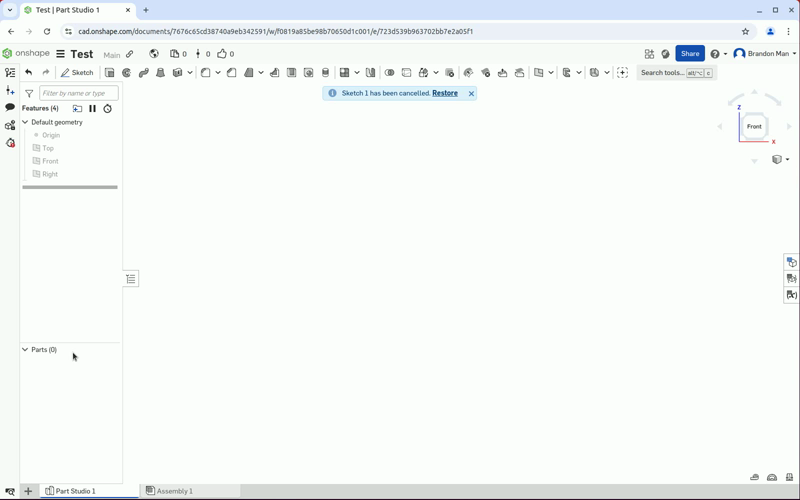
mouse_move(73, 352)
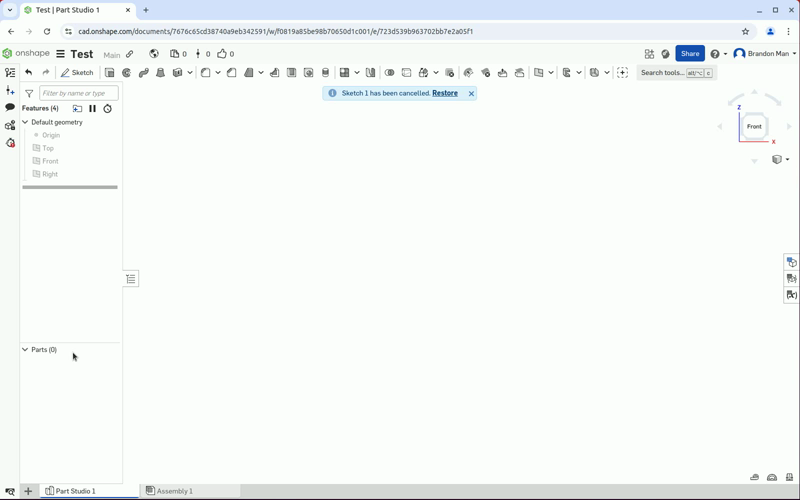
key(shift+y)
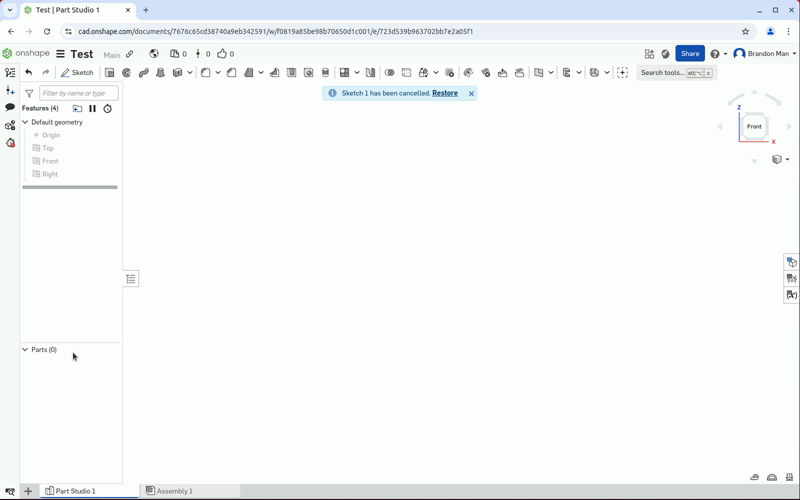
key(shift+s)
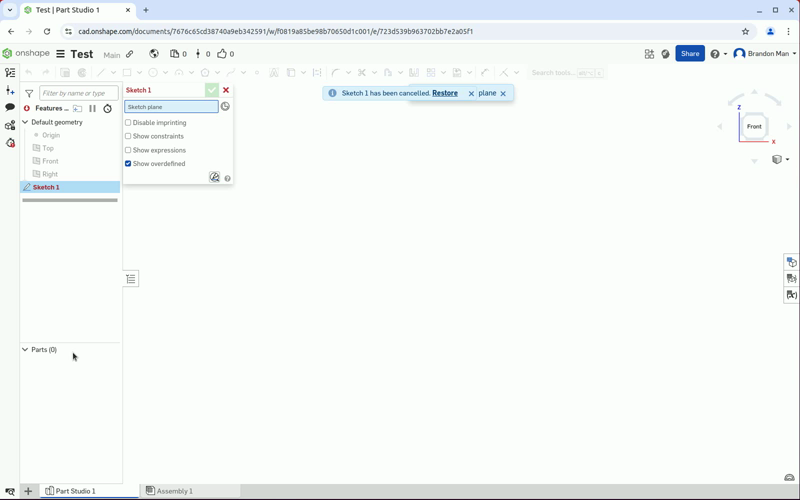
mouse_move(73, 163)
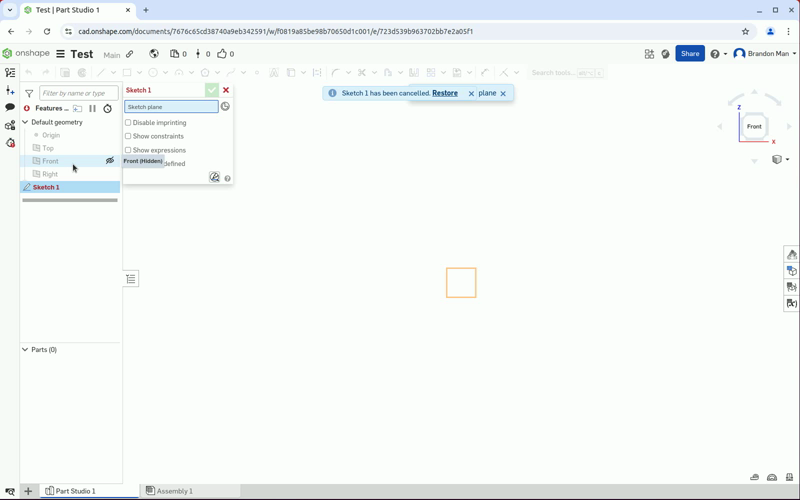
click(73, 163)
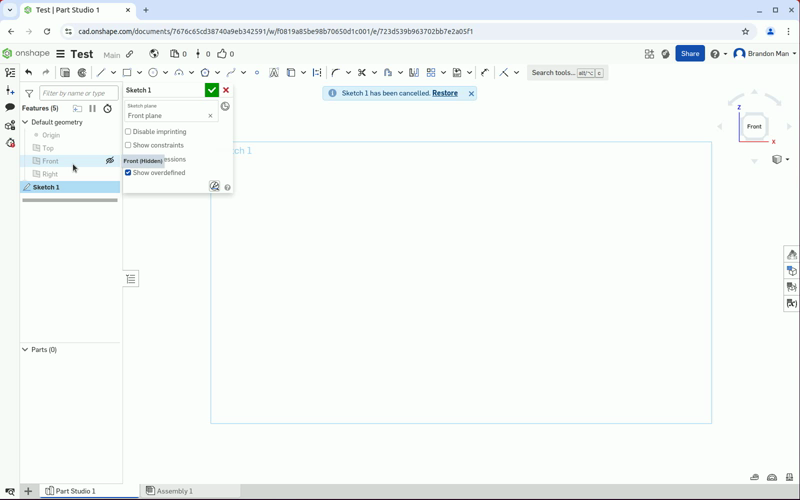
mouse_move(73, 352)
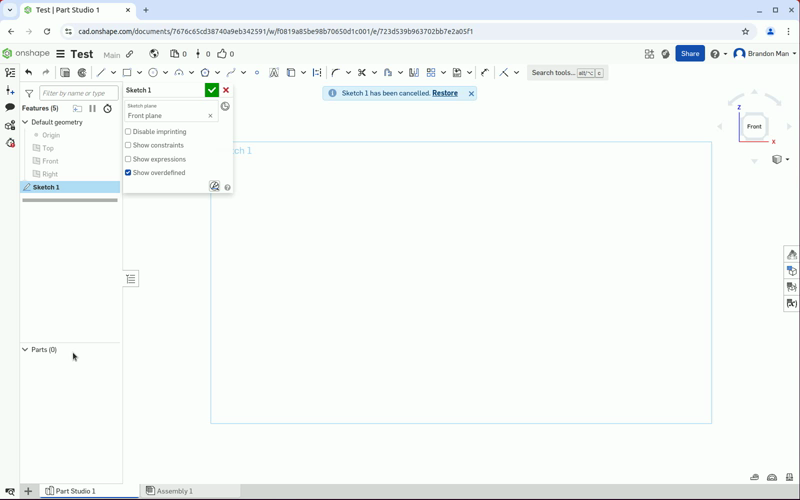
key(y)
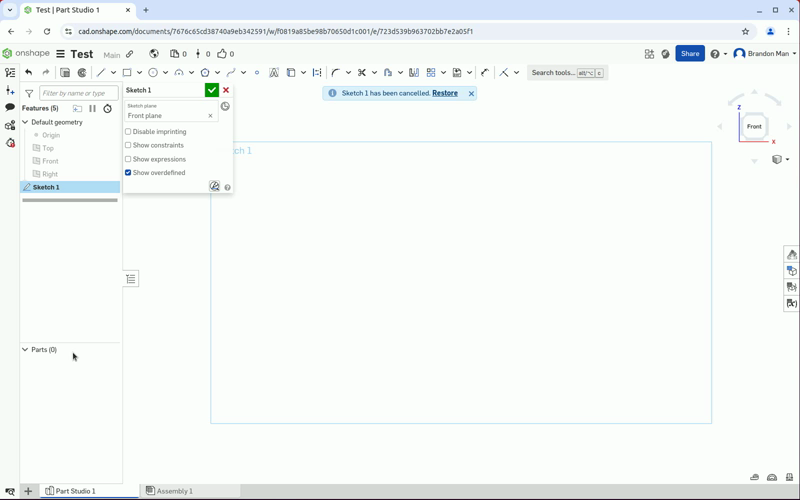
key(c)
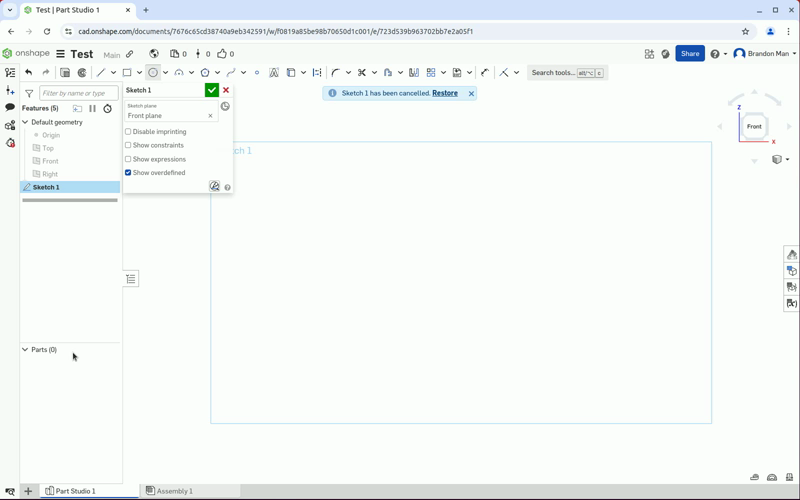
key_down(shift)
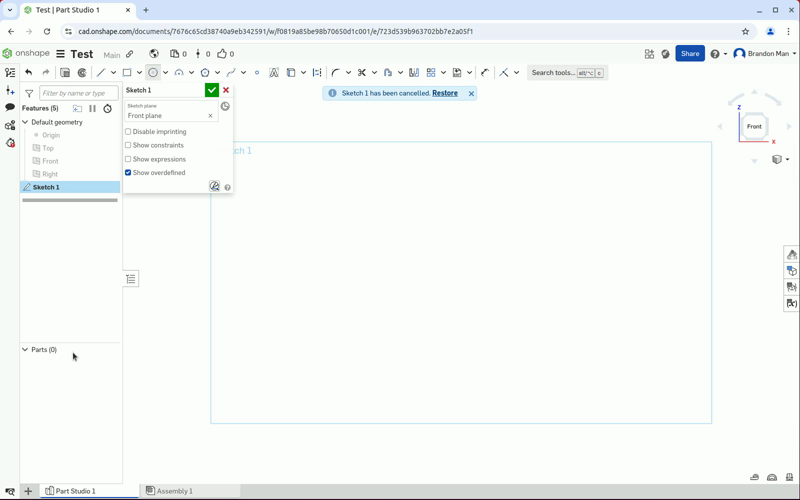
mouse_move(461, 282)
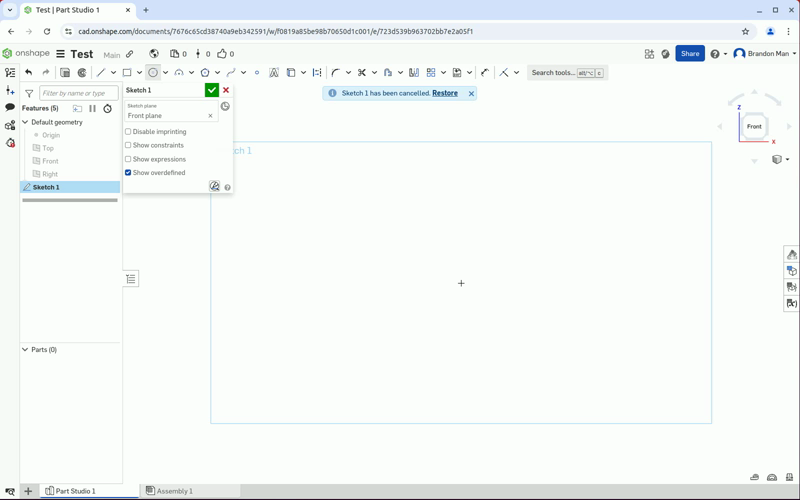
click(461, 282)
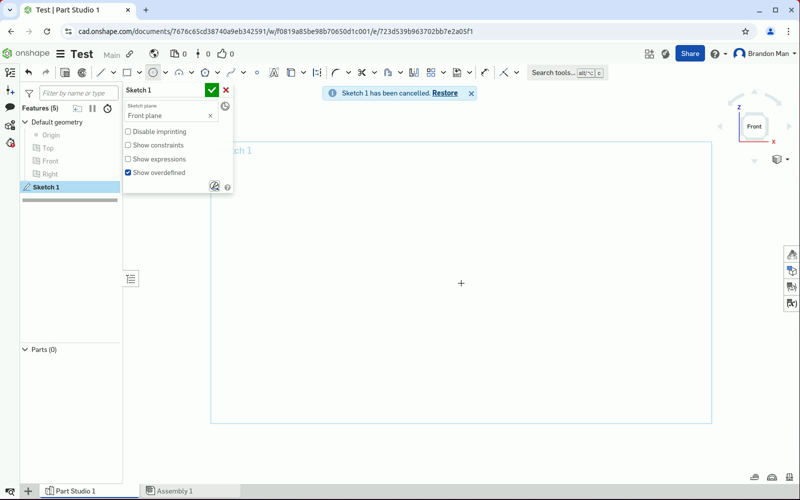
key_up(shift)
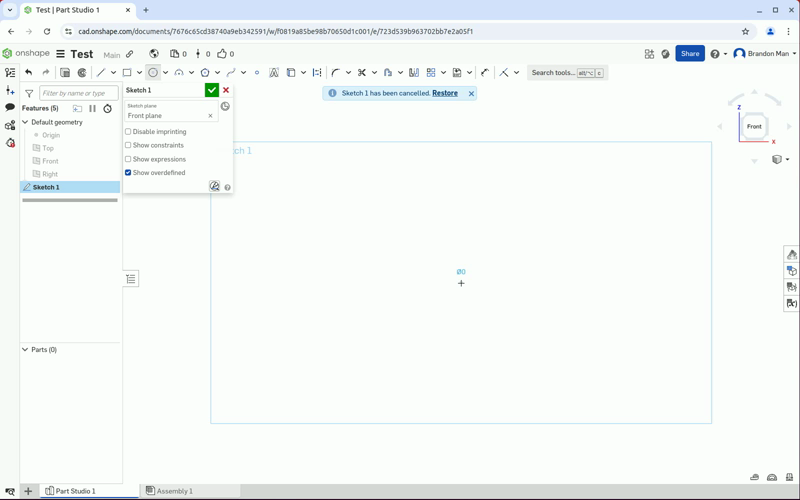
mouse_move(494, 282)
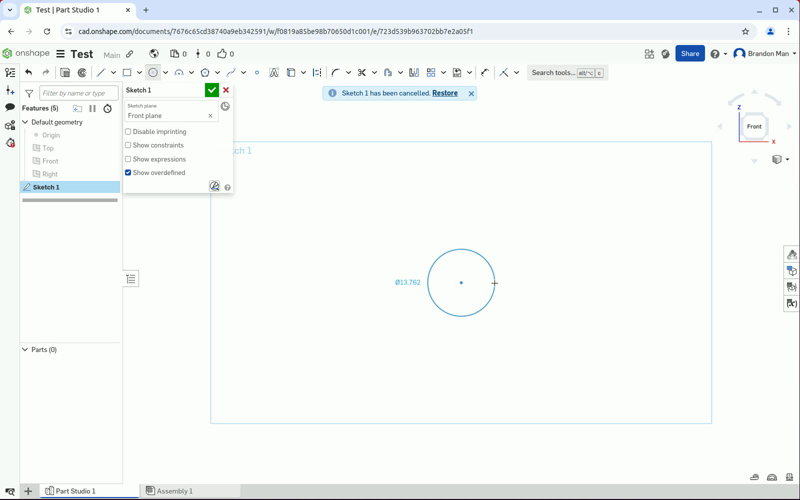
click(494, 282)
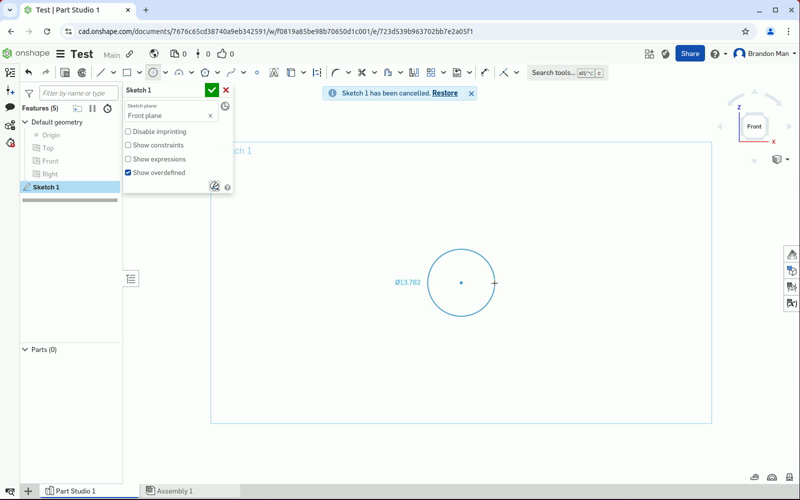
key(esc)
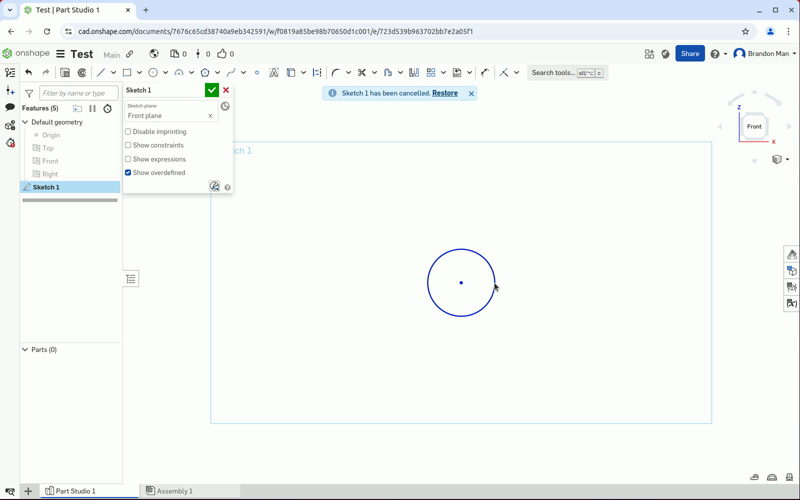
key(c)
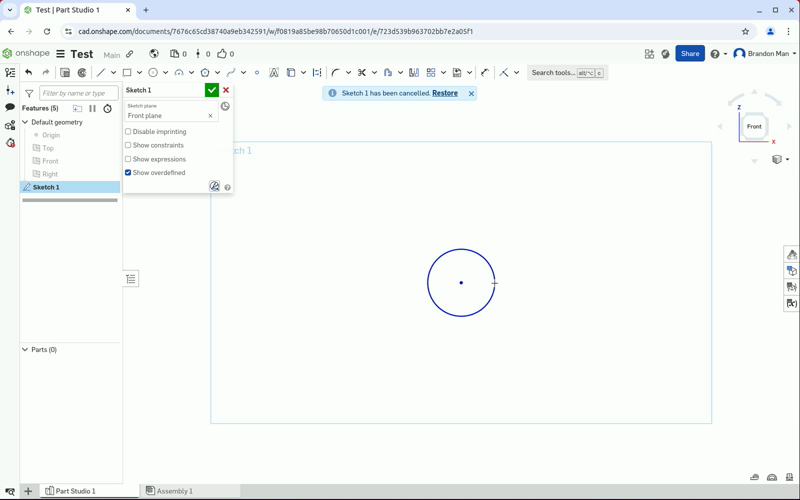
key_down(shift)
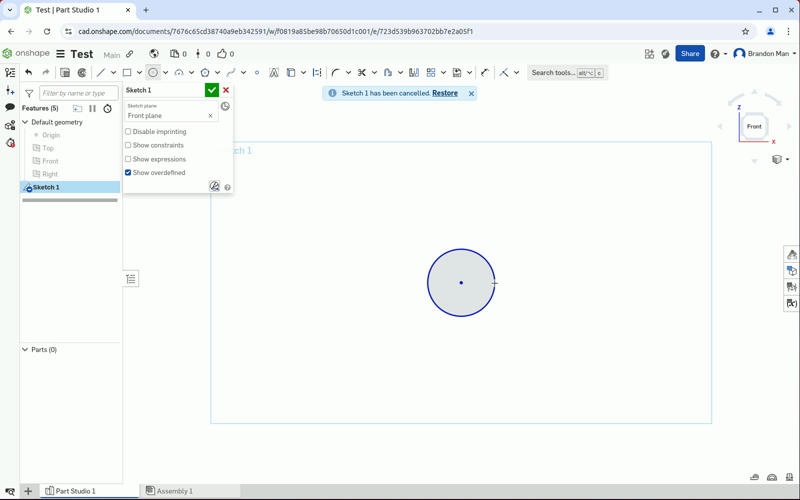
mouse_move(461, 282)
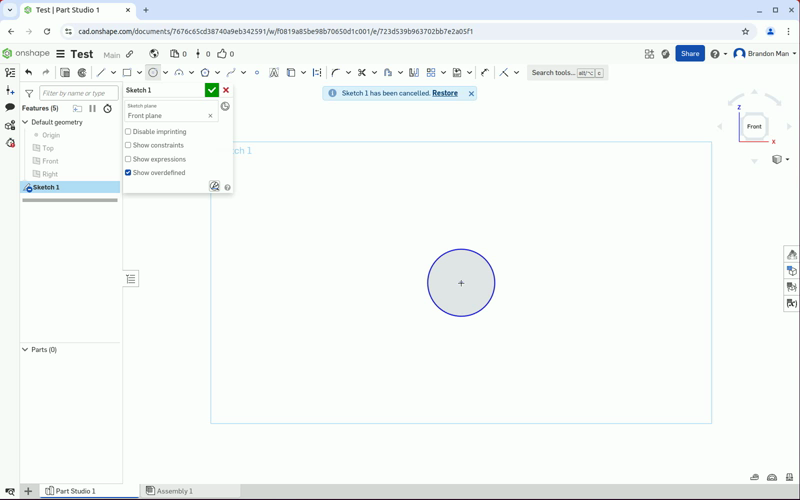
click(461, 282)
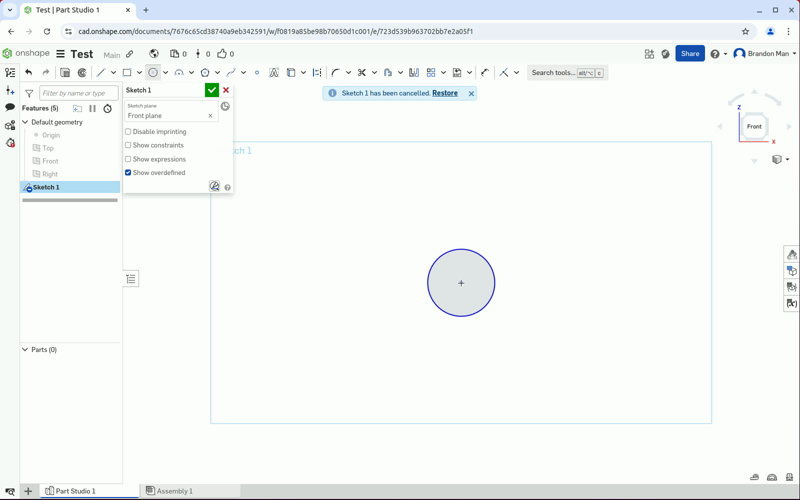
key_up(shift)
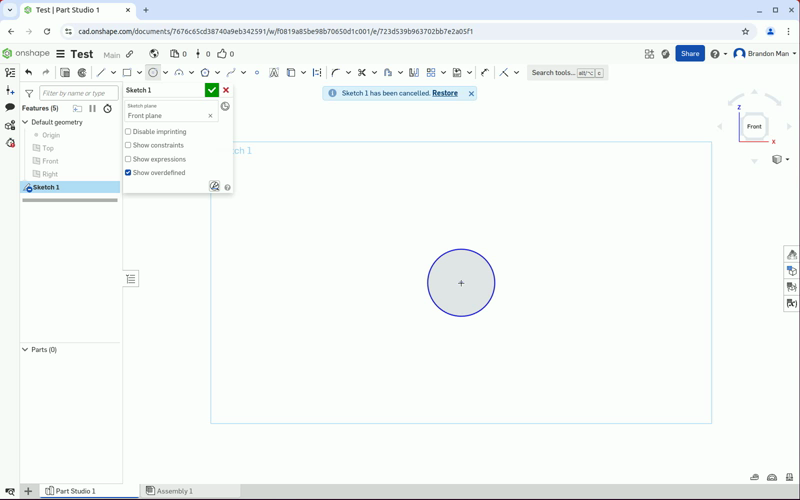
mouse_move(485, 282)
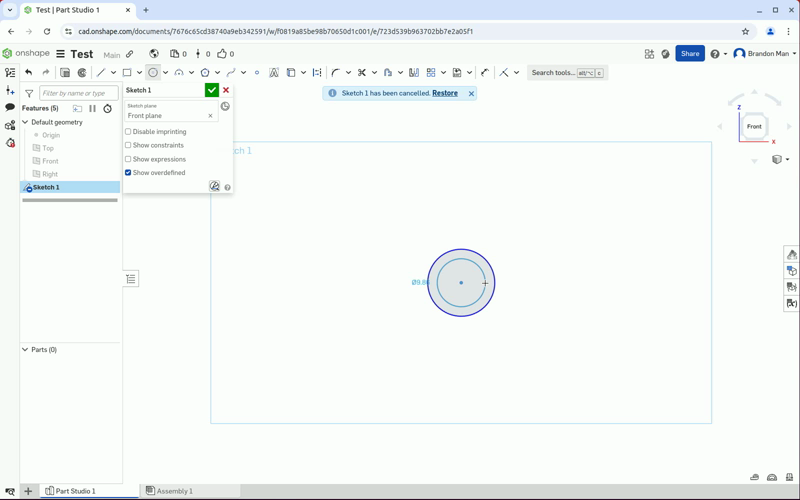
click(485, 282)
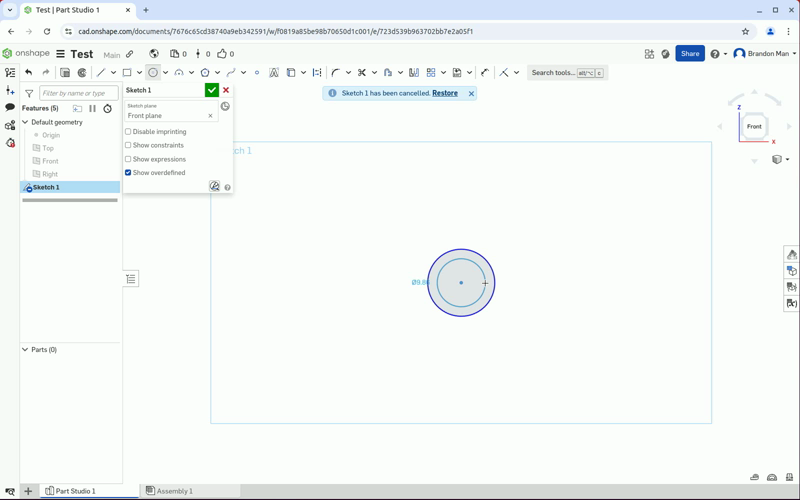
key(esc)
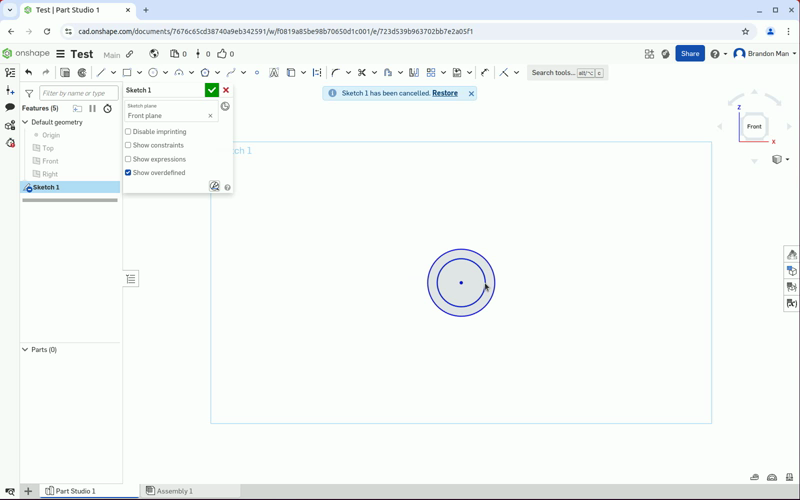
mouse_move(436, 277)
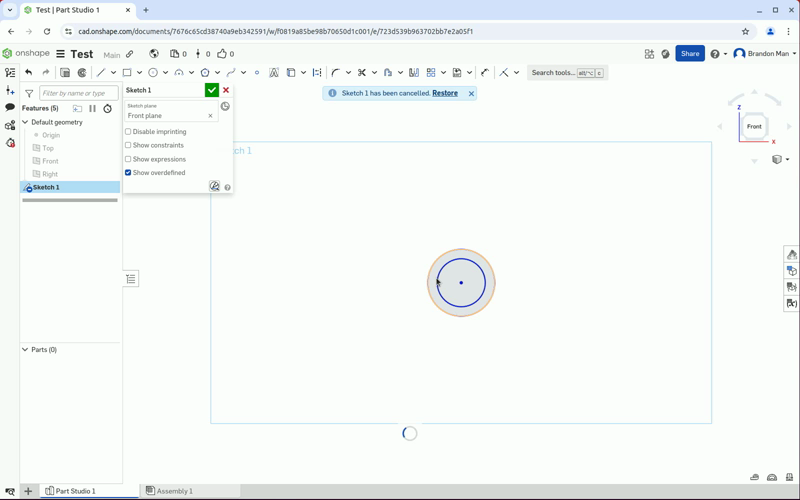
scroll(6)
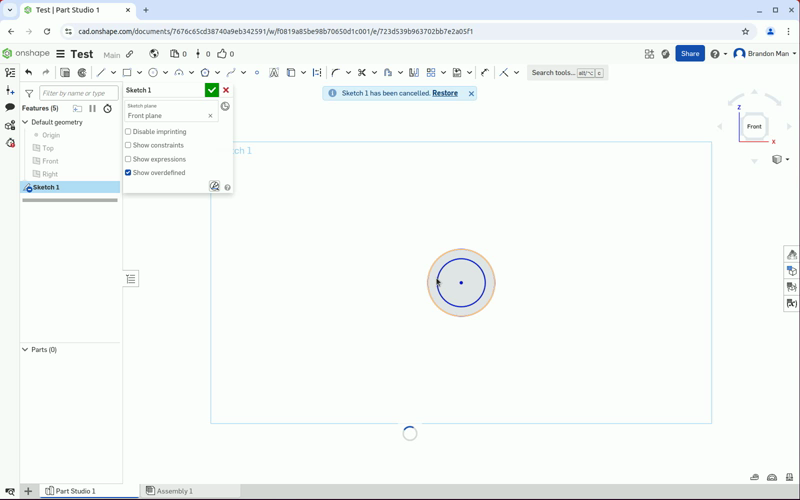
scroll(6)
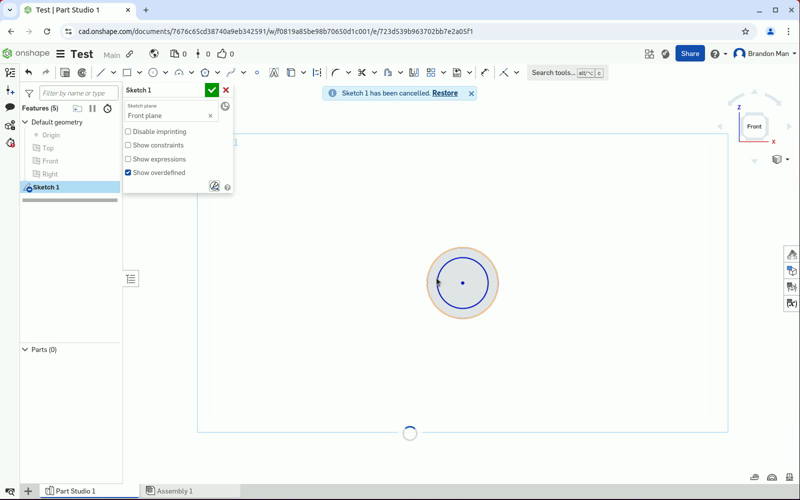
scroll(6)
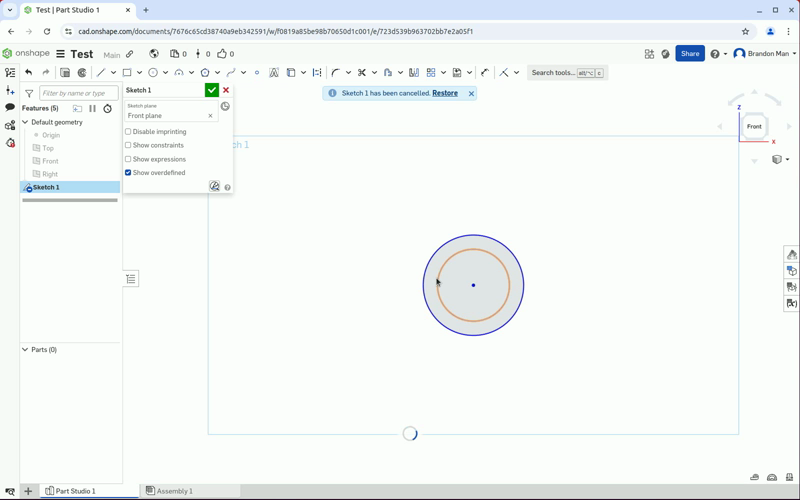
scroll(6)
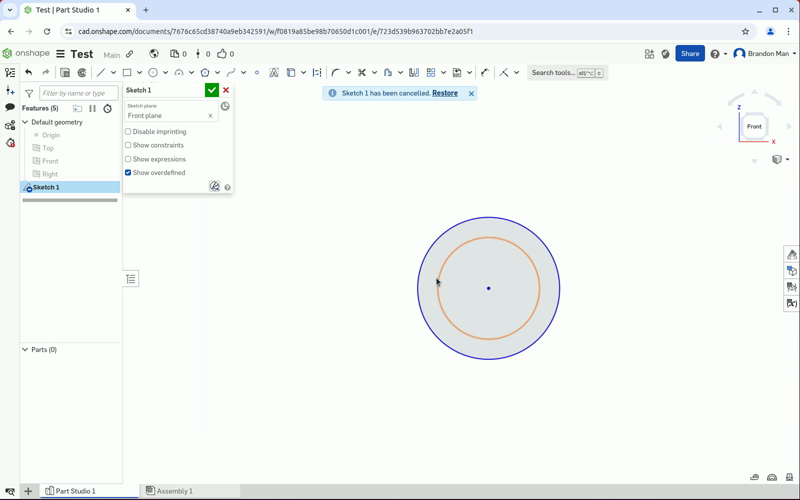
scroll(6)
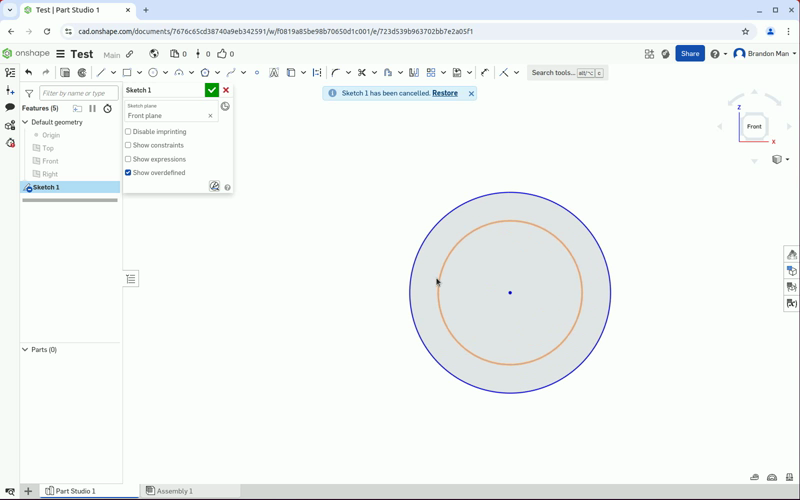
scroll(6)
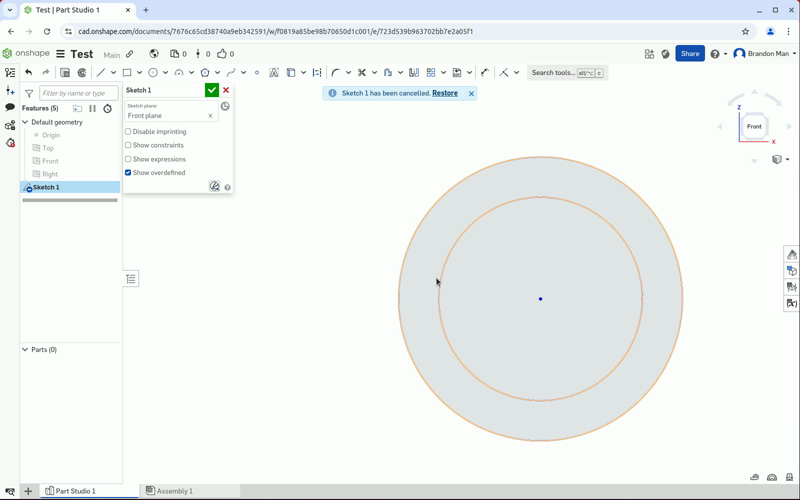
scroll(6)
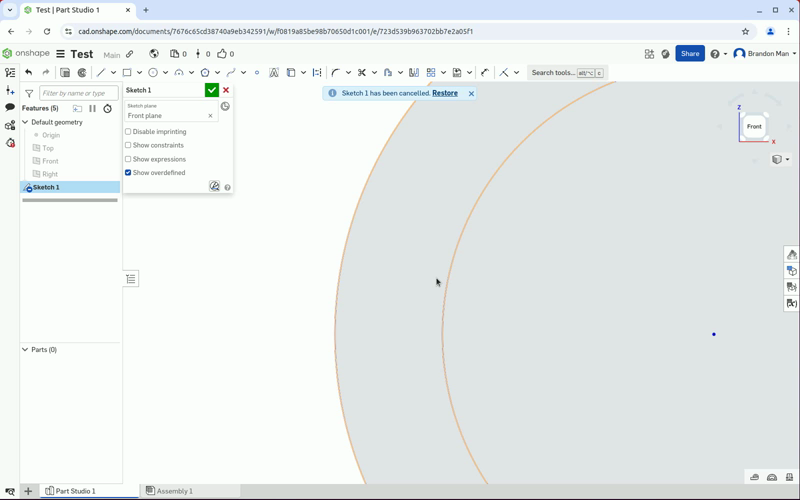
click(436, 277)
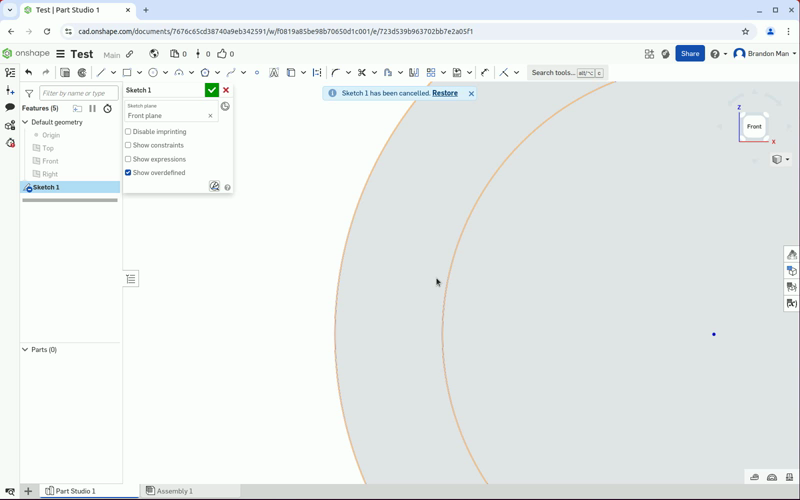
scroll(-6)
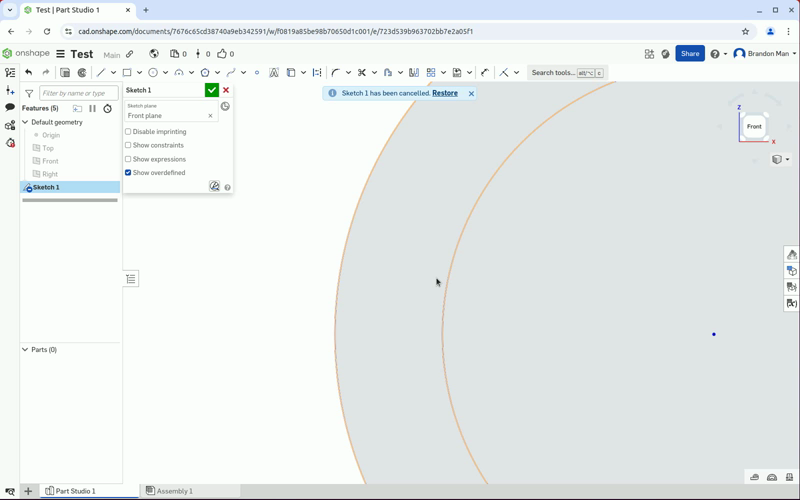
scroll(-6)
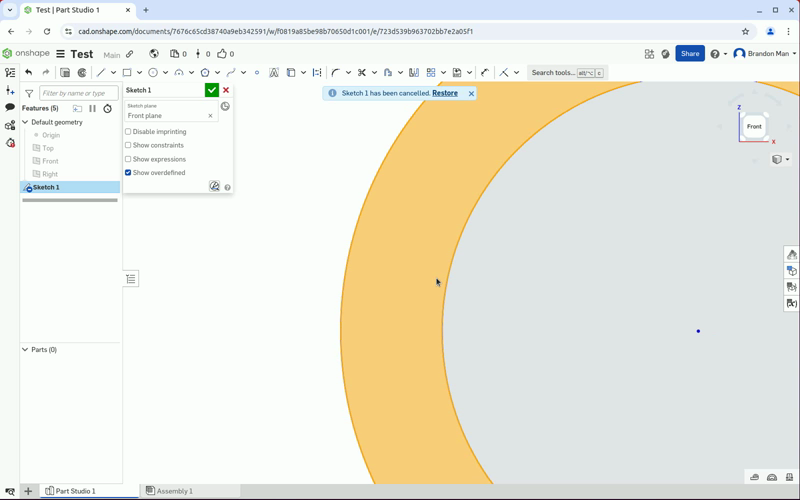
scroll(-6)
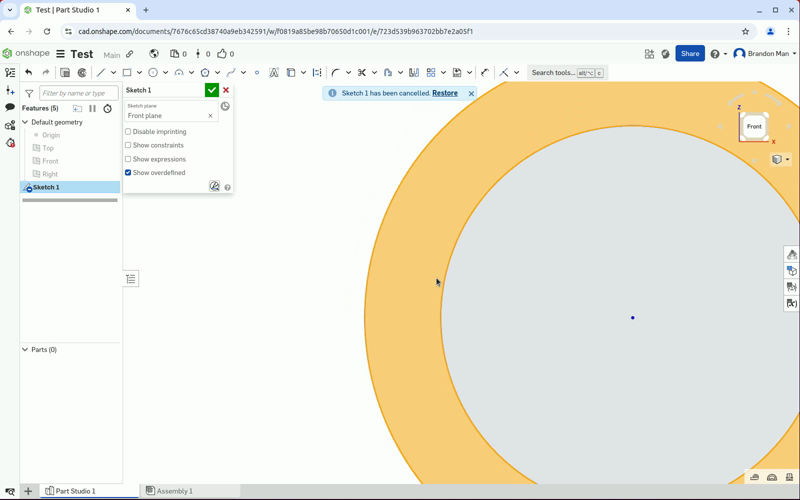
scroll(-6)
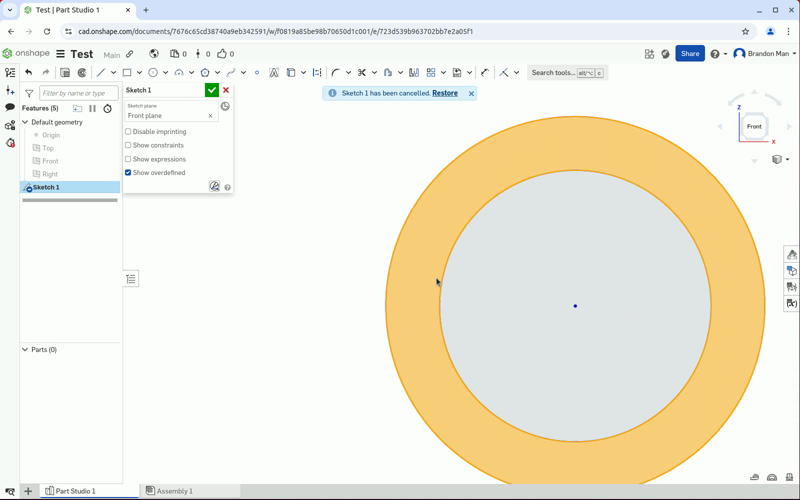
scroll(-6)
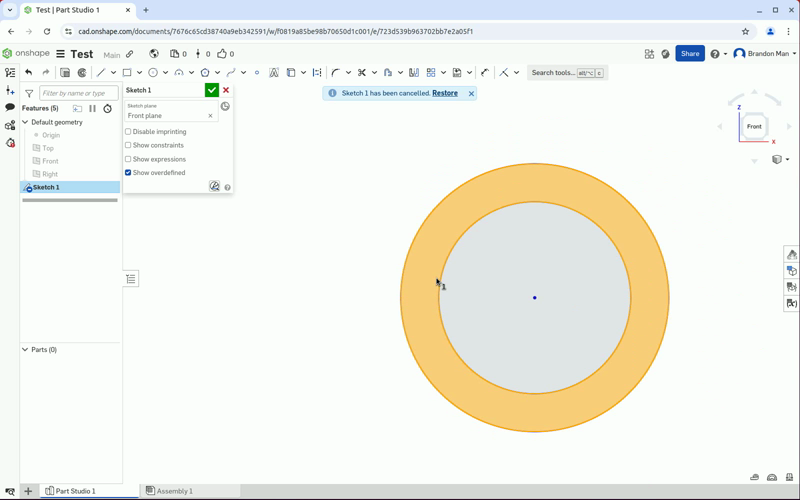
scroll(-6)
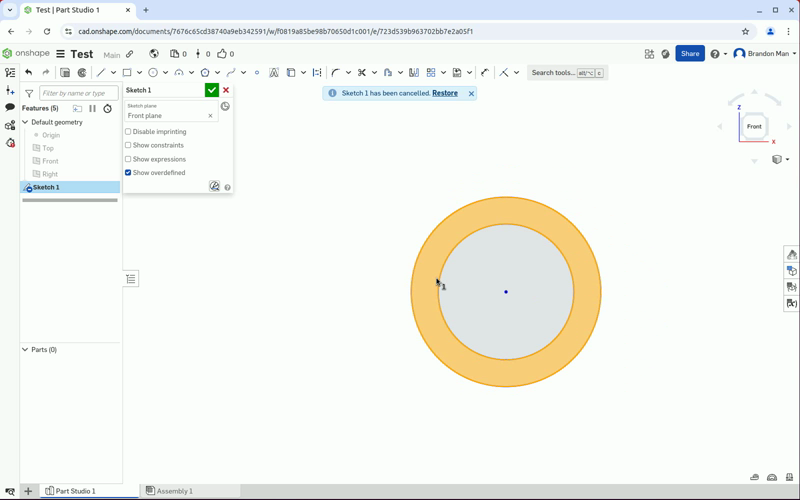
scroll(-6)
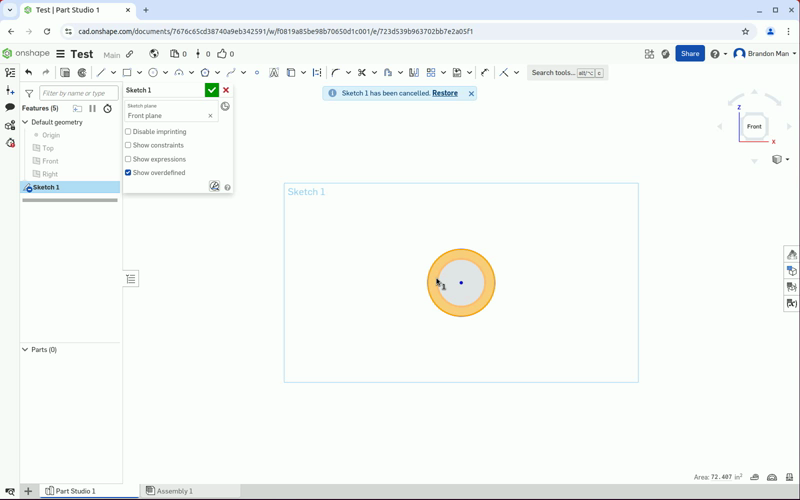
mouse_move(73, 352)
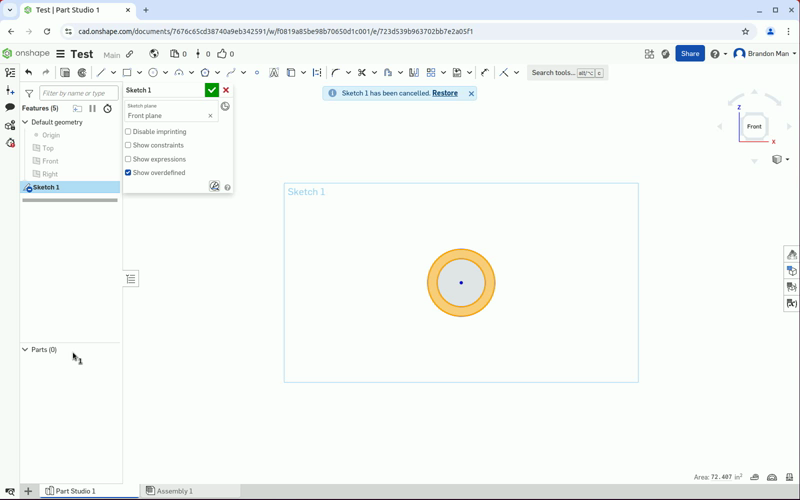
key(shift+y)
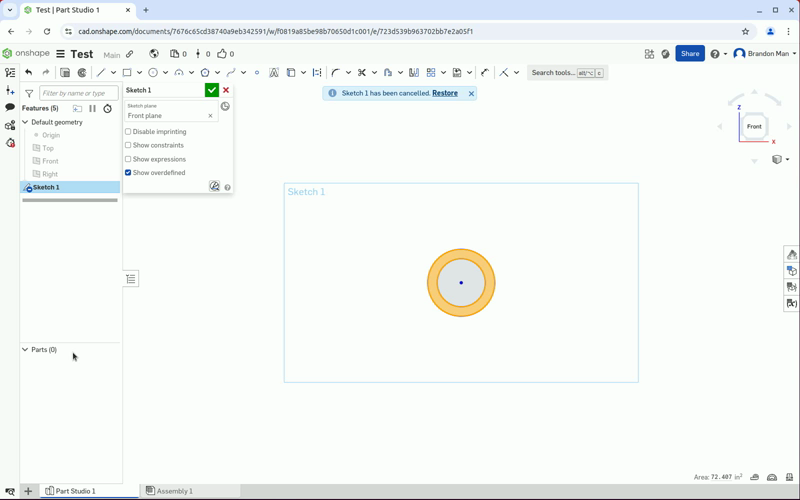
key(shift+e)
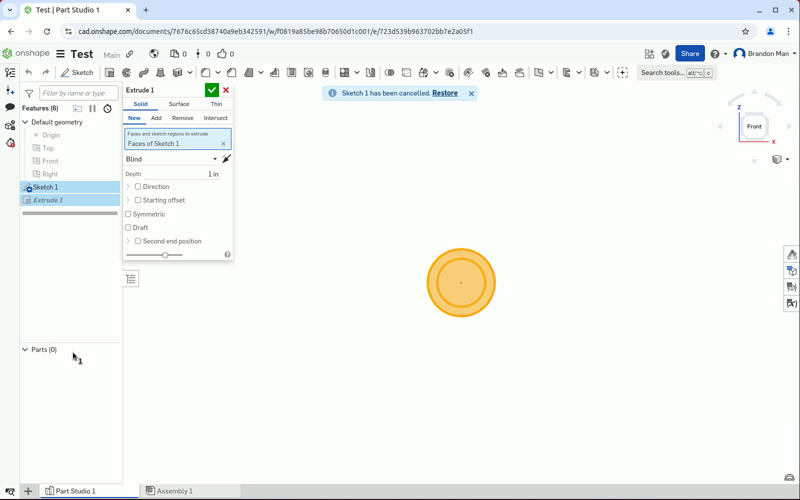
mouse_move(143, 106)
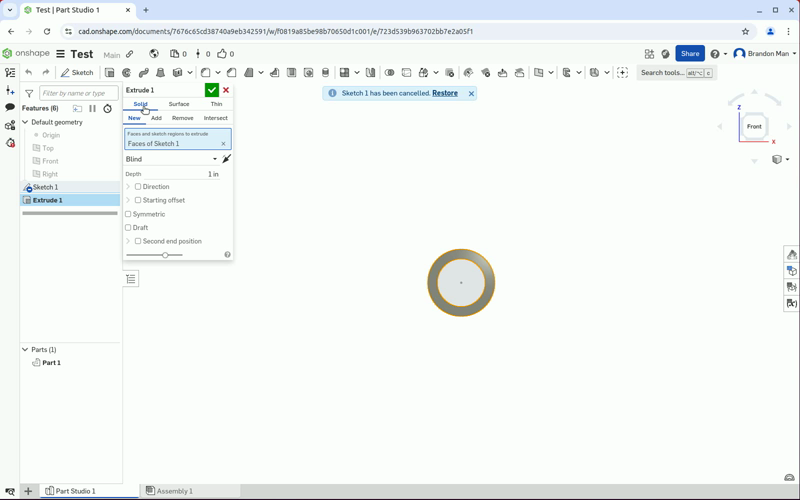
click(143, 106)
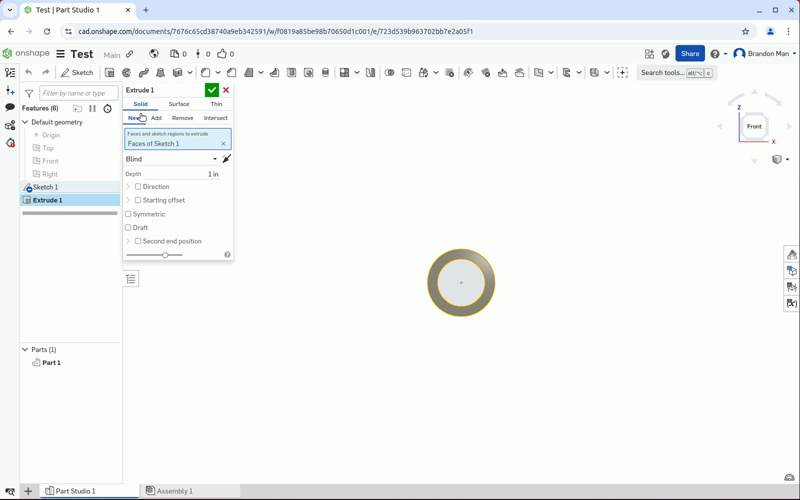
mouse_move(137, 120)
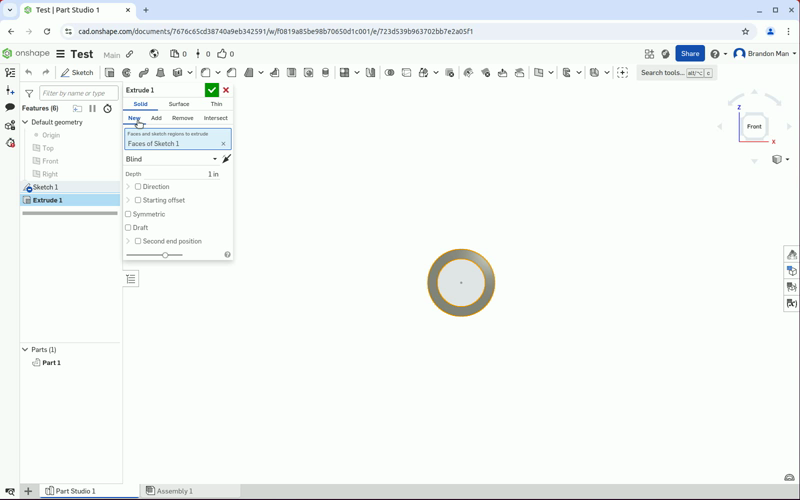
click(137, 120)
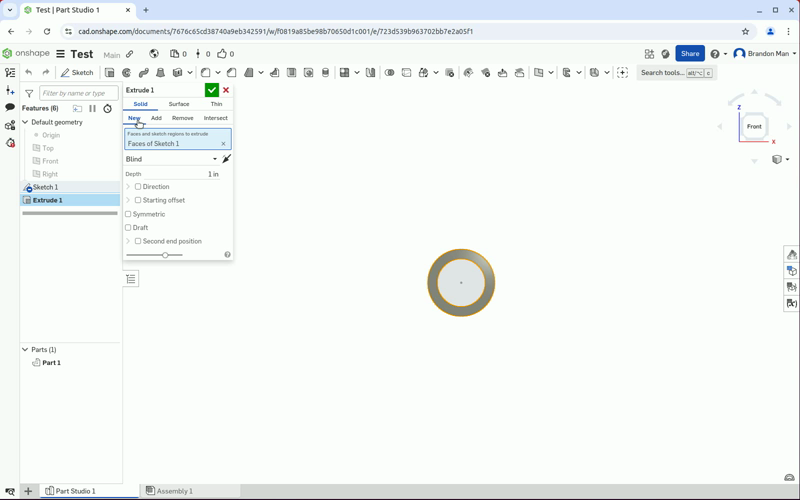
key(tab, 4)
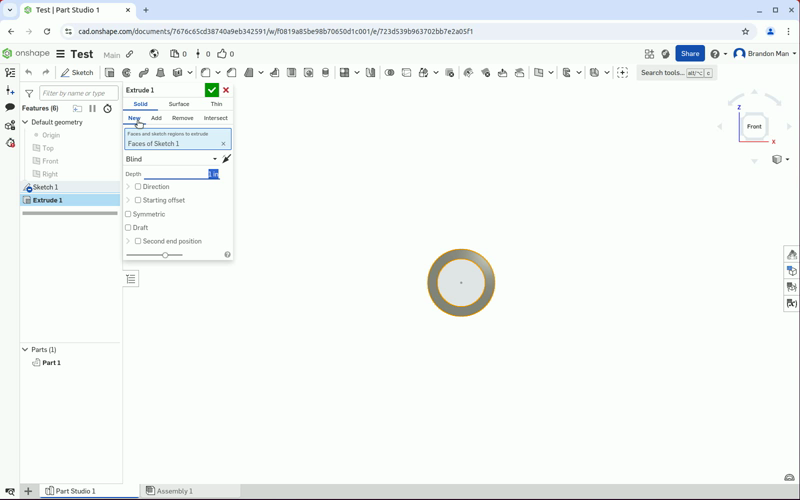
text(0.963)
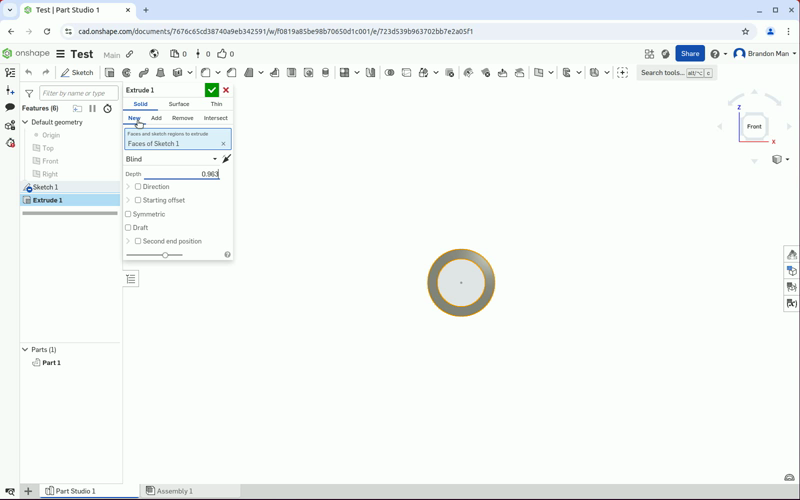
key(enter)
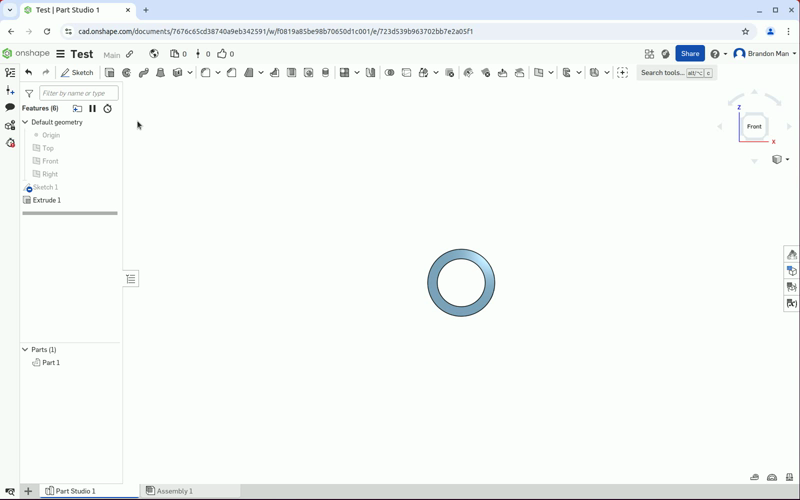
key(shift+h)
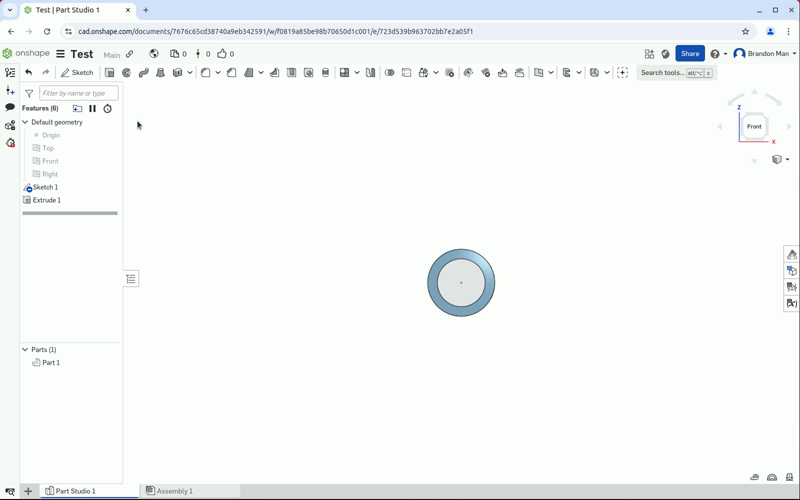
key(shift+h)
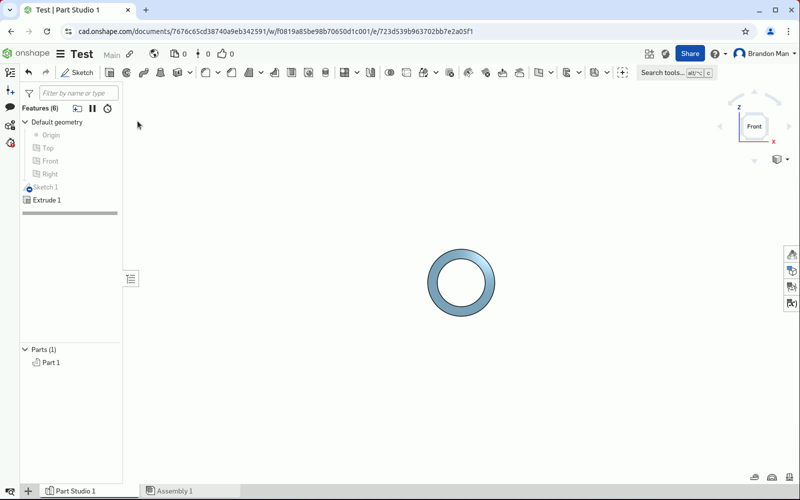
mouse_move(73, 189)
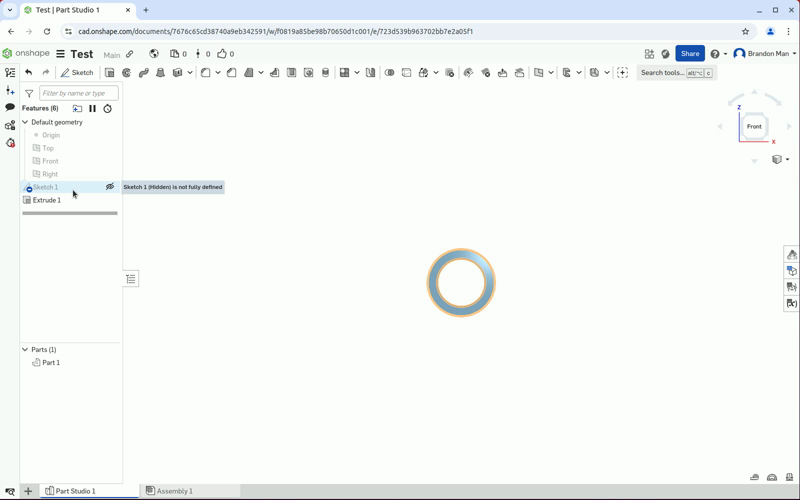
click(73, 189)
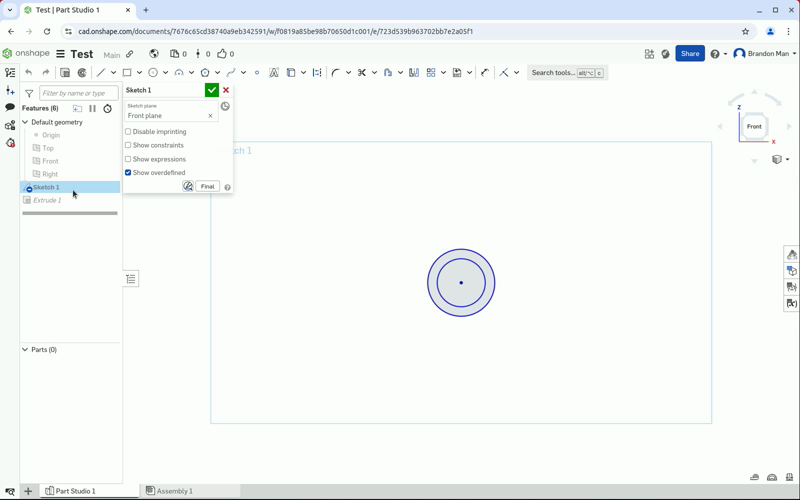
mouse_move(229, 92)
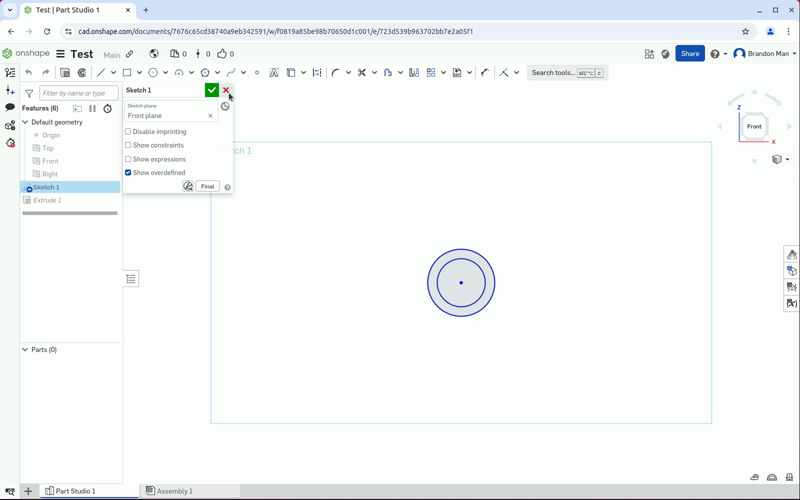
click(229, 92)
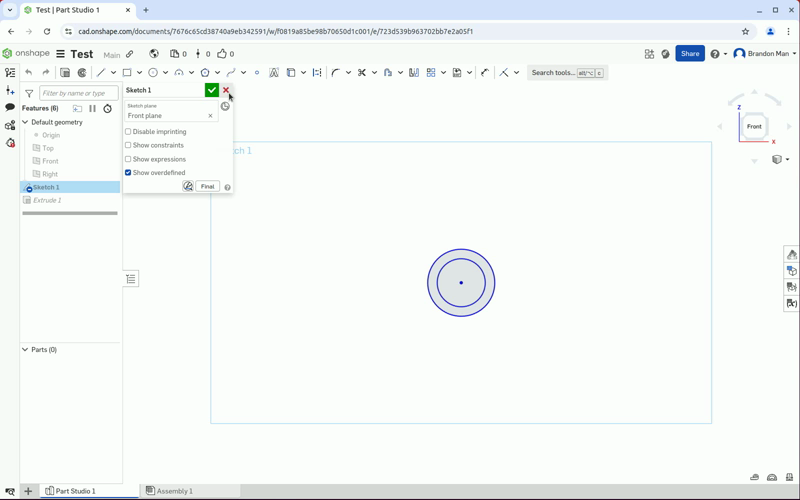
key(shift+s)
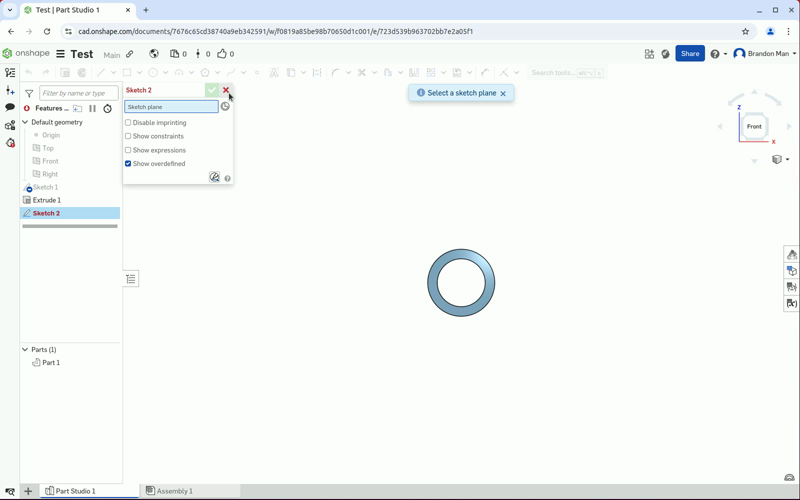
mouse_move(73, 163)
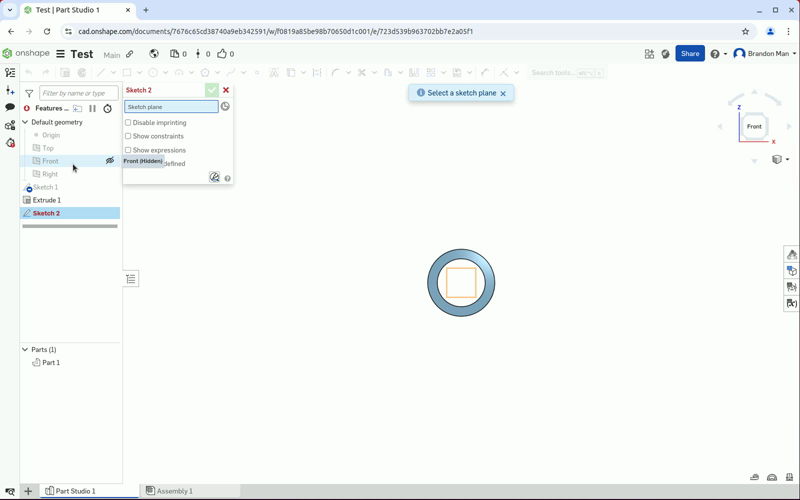
click(73, 163)
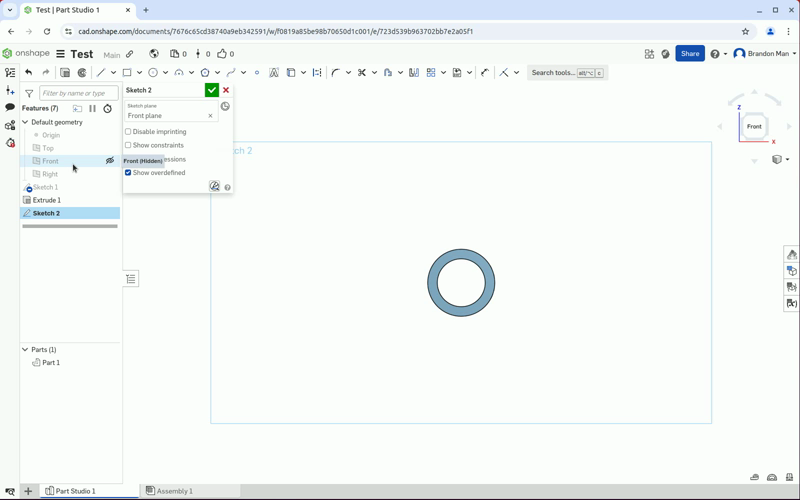
mouse_move(73, 352)
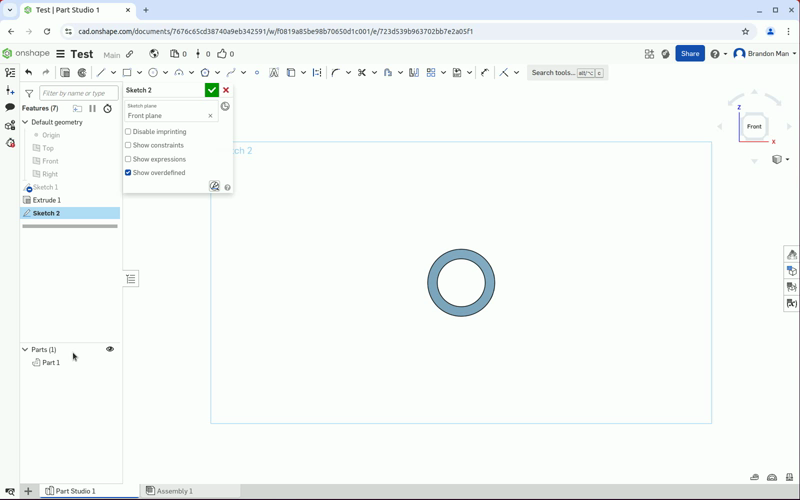
key(y)
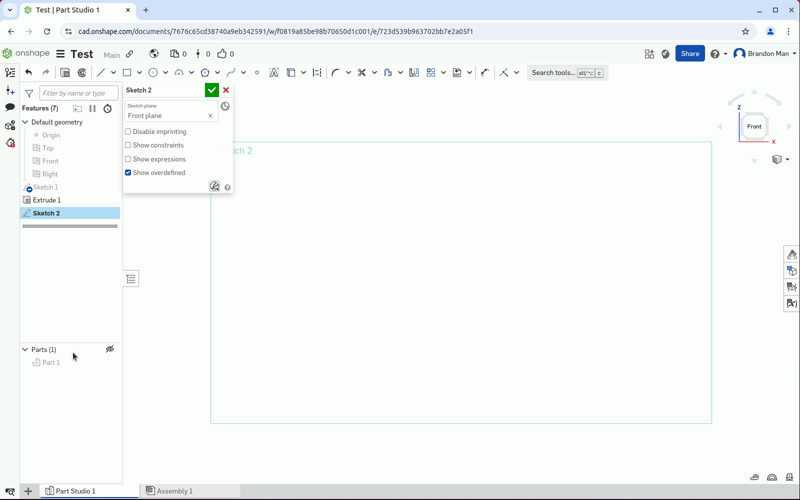
key(l)
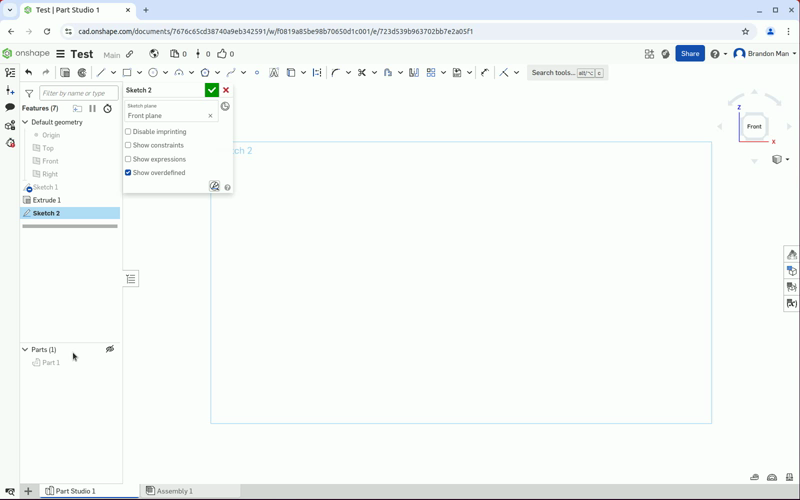
key_down(shift)
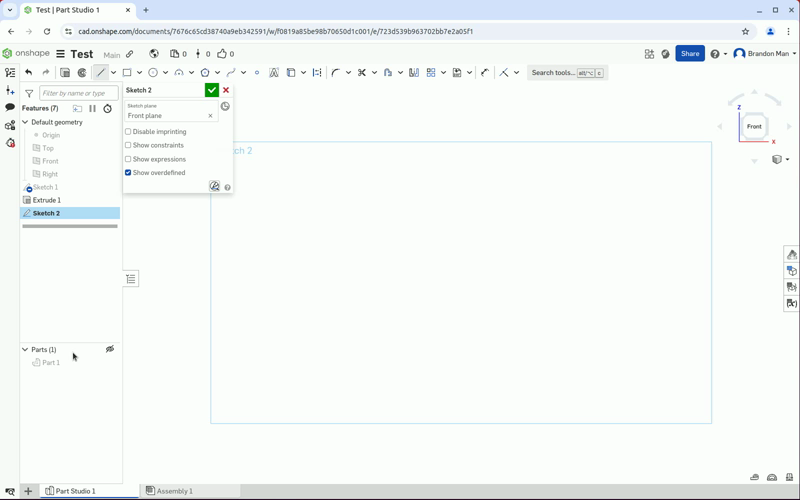
mouse_move(467, 314)
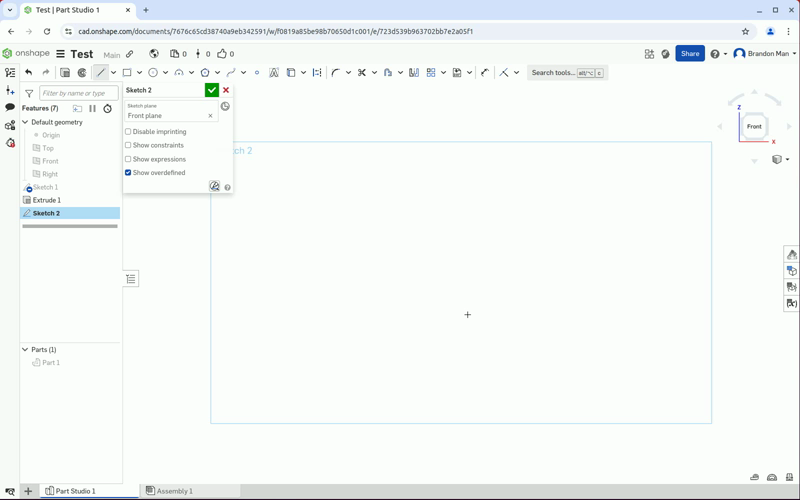
click(467, 314)
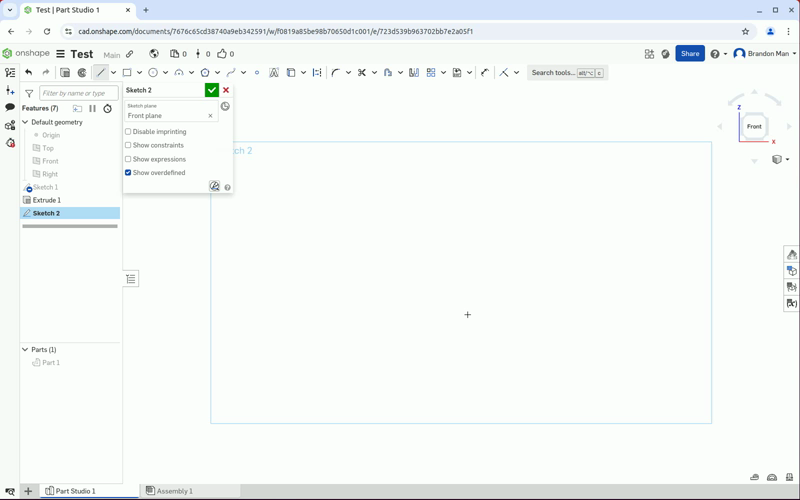
key_up(shift)
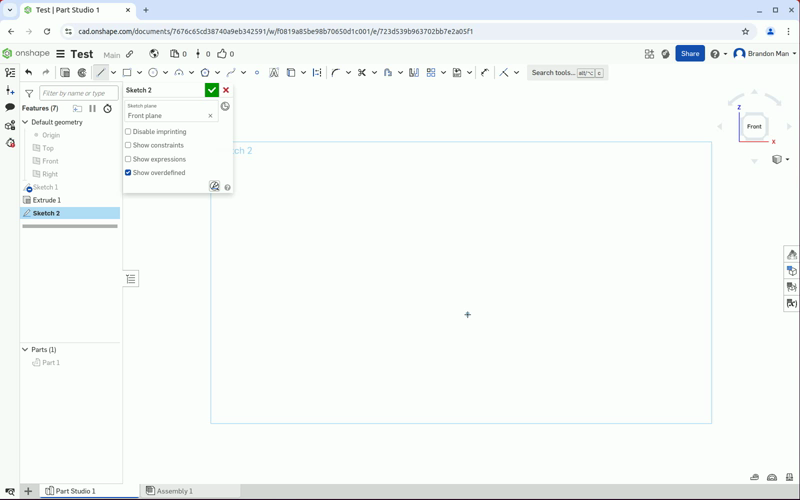
key_down(shift)
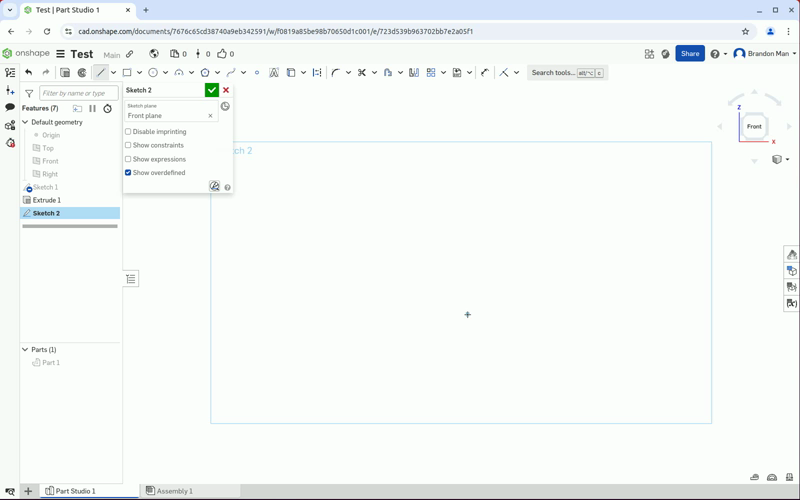
mouse_move(573, 292)
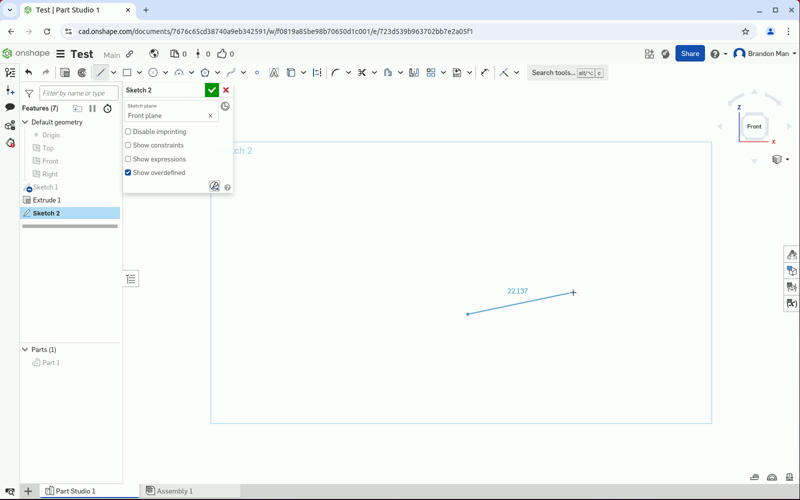
click(573, 292)
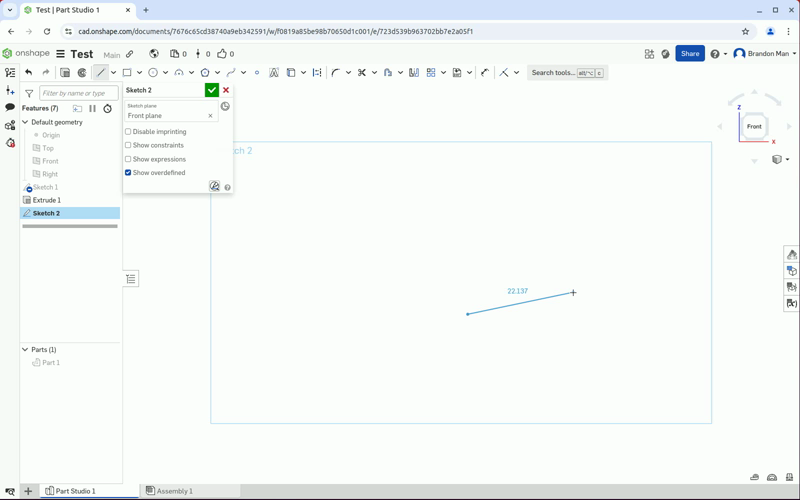
key_up(shift)
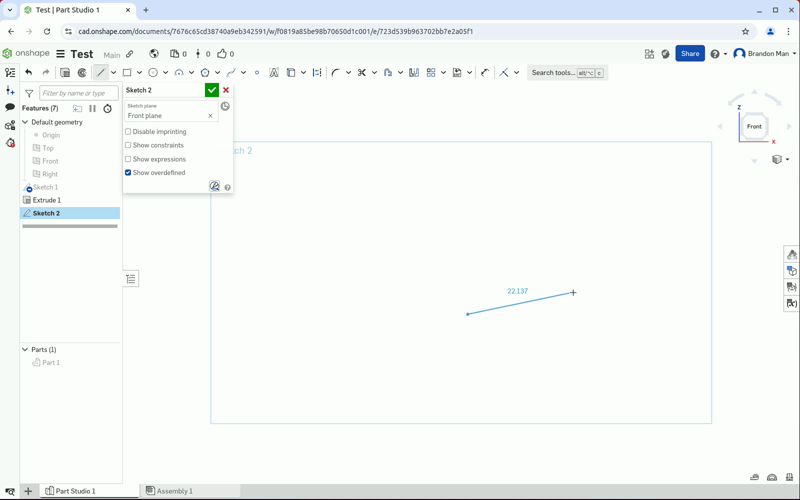
key_down(shift)
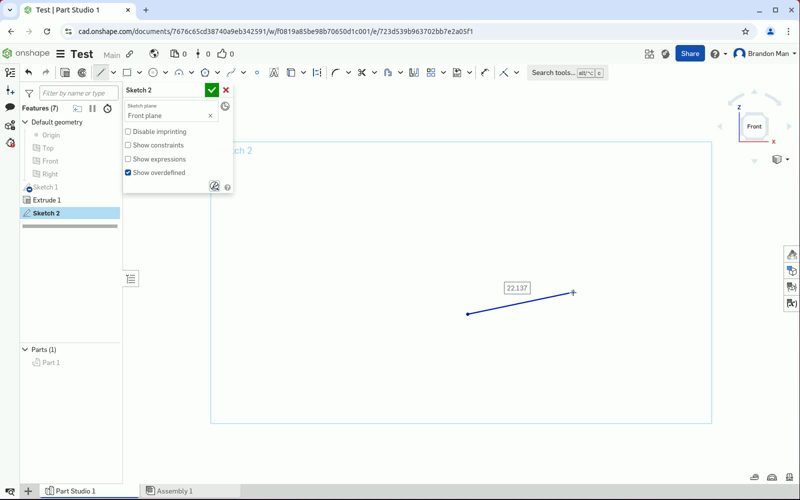
mouse_move(589, 292)
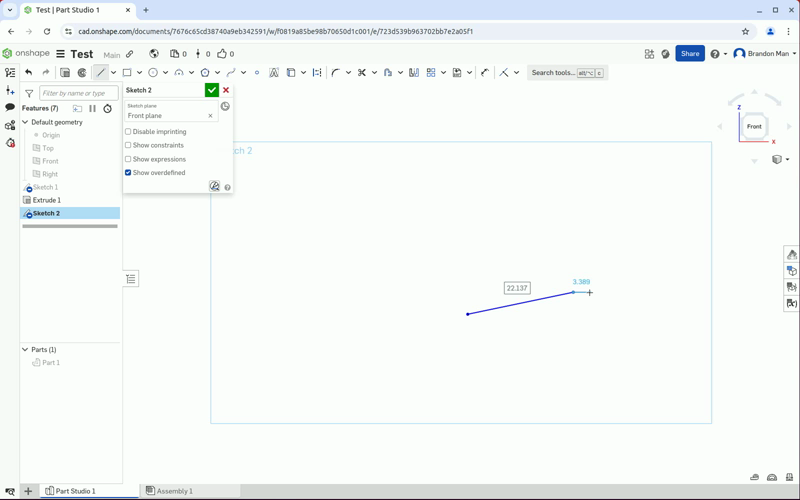
mouse_move(573, 282)
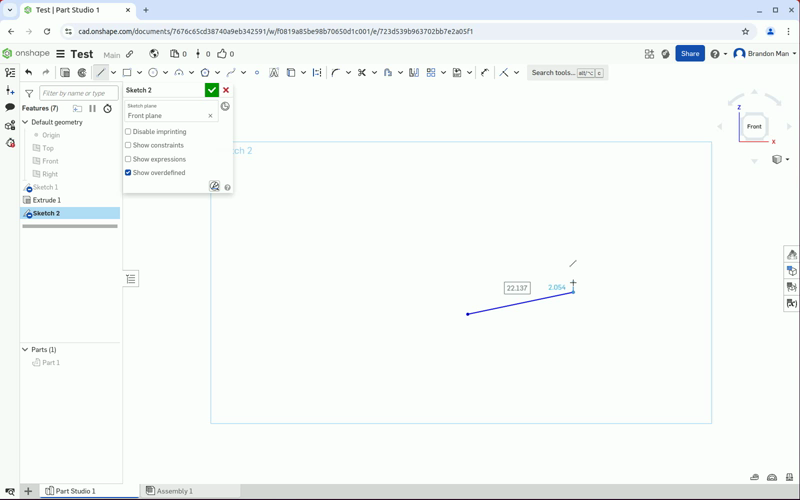
click(573, 282)
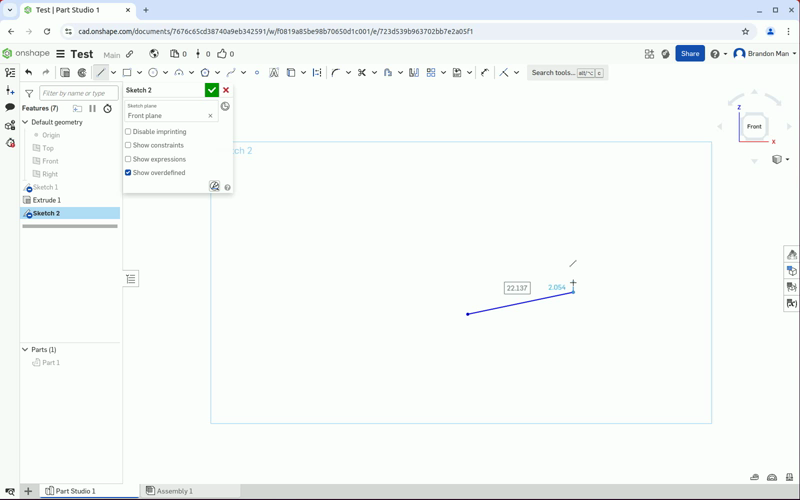
key_up(shift)
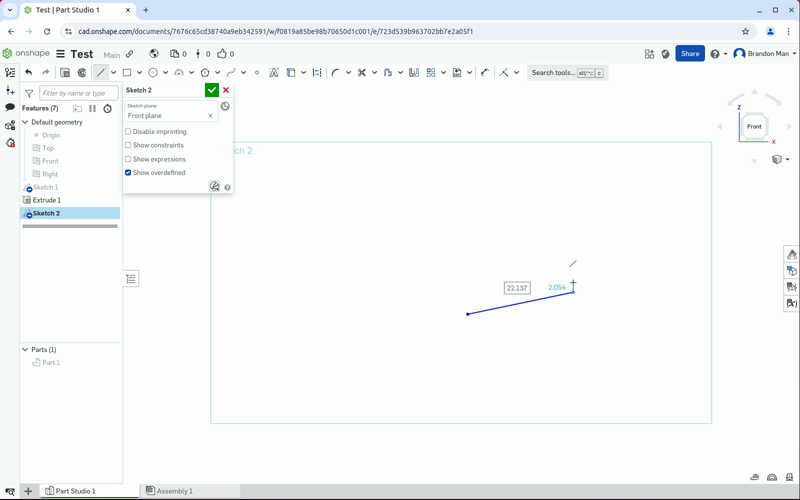
key_down(shift)
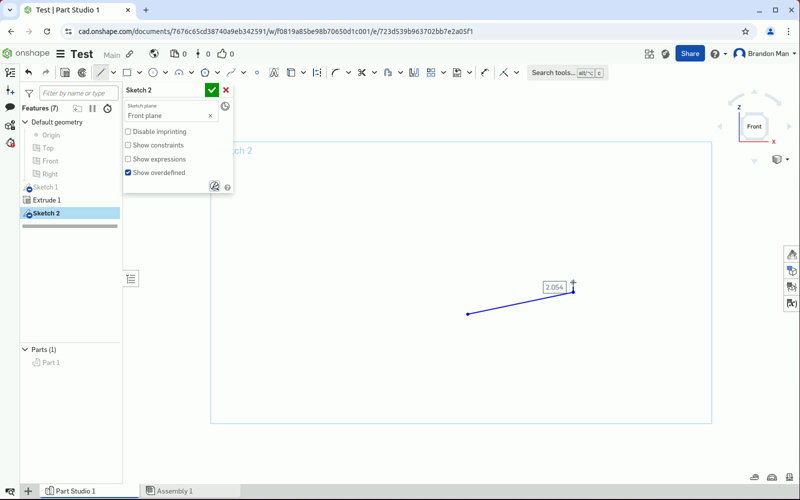
mouse_move(589, 282)
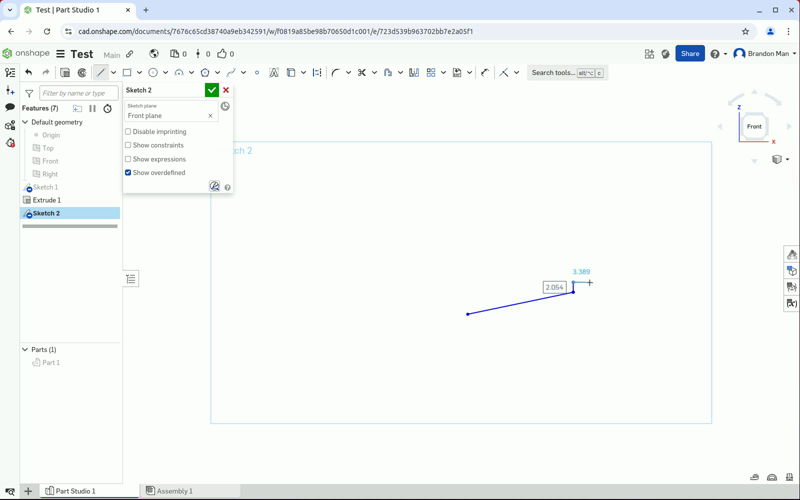
mouse_move(573, 273)
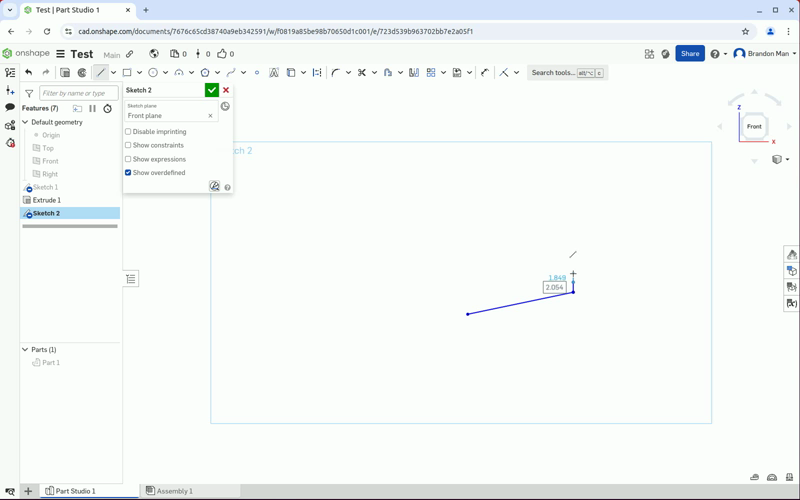
click(573, 273)
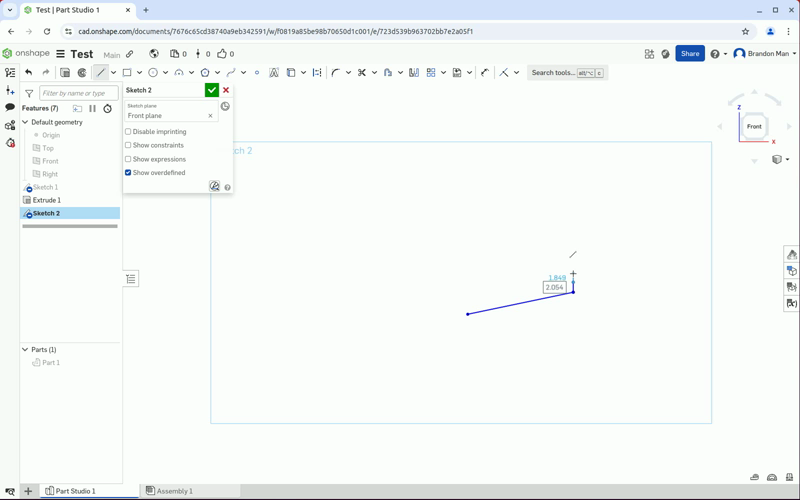
key_up(shift)
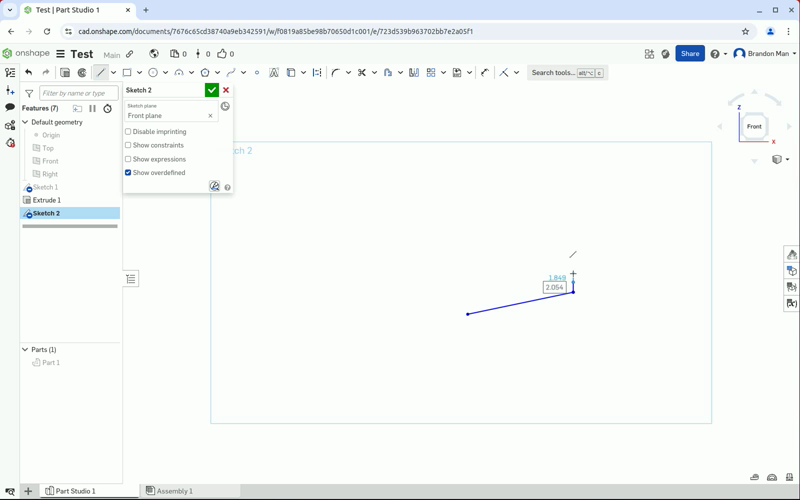
key_down(shift)
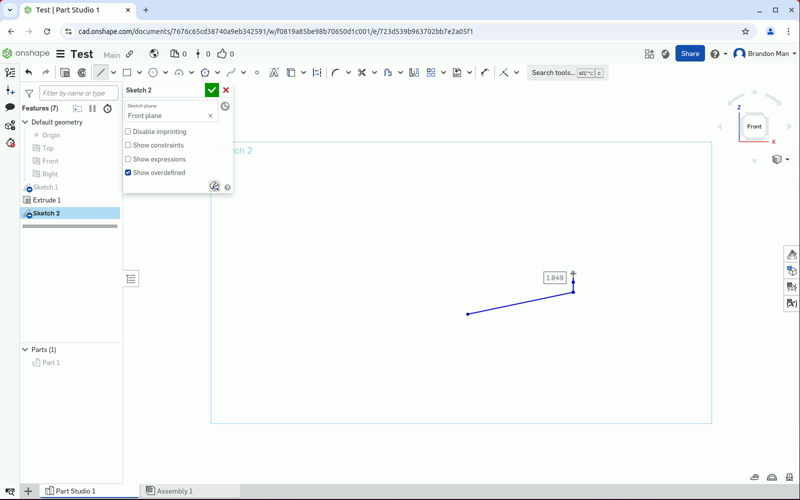
mouse_move(467, 250)
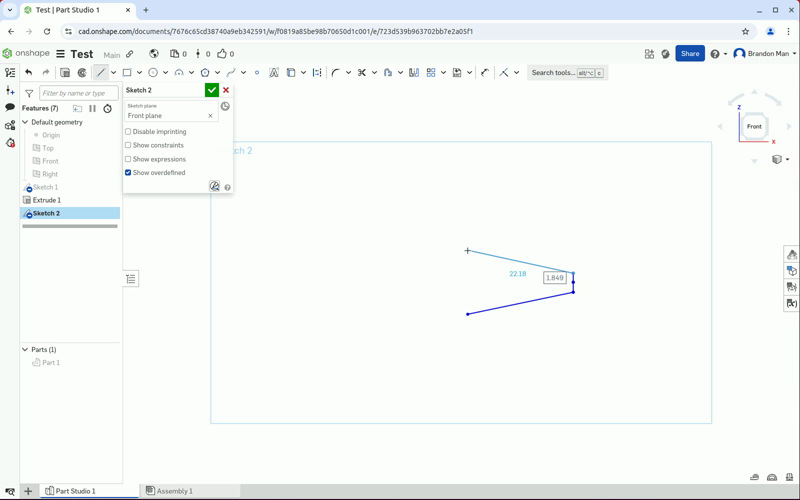
click(467, 250)
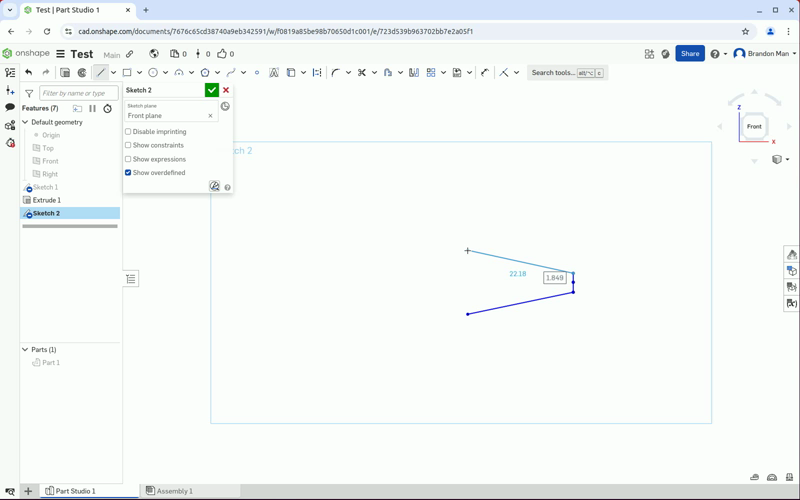
key_up(shift)
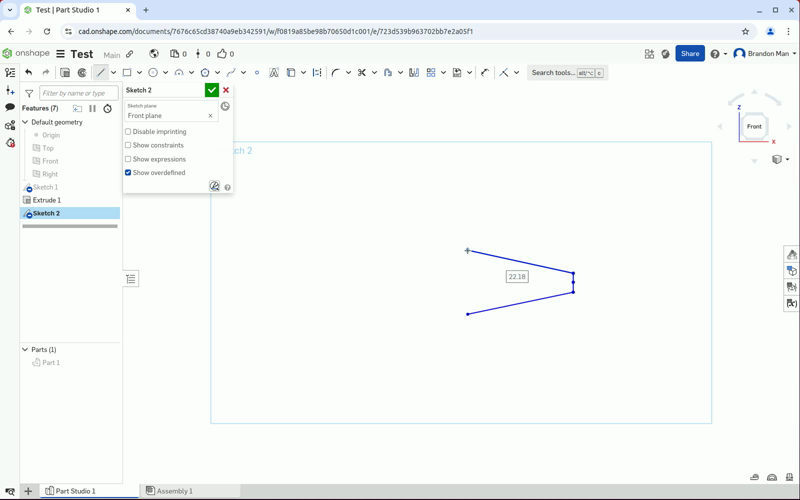
key(esc)
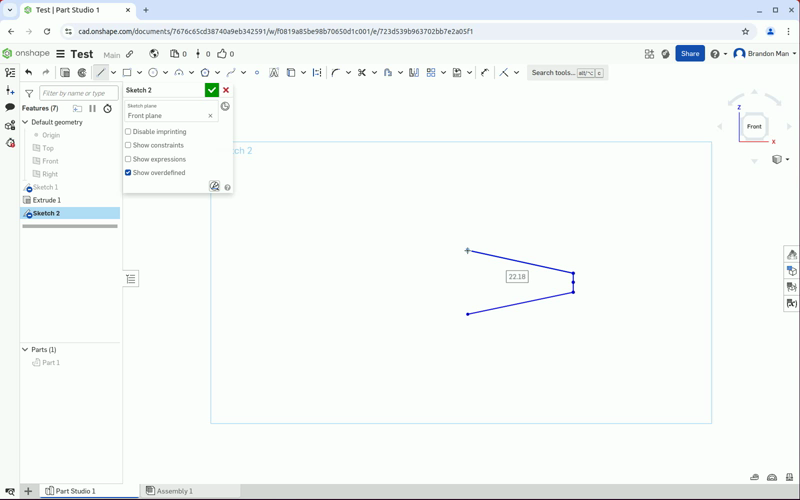
key(a)
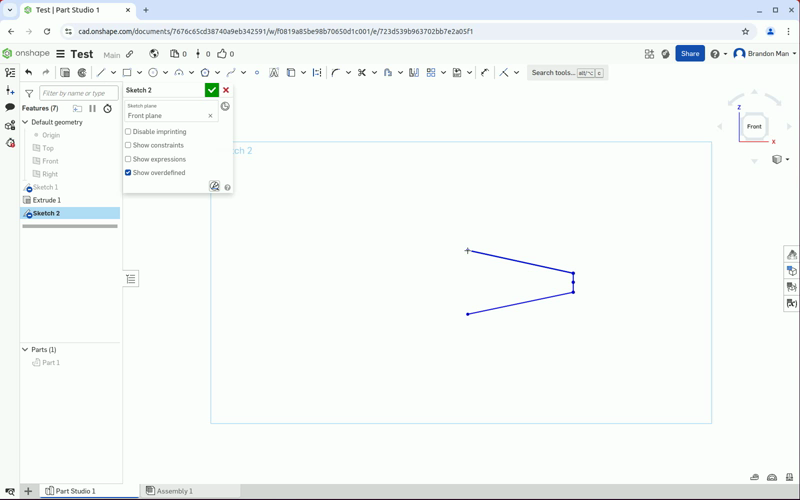
mouse_move(467, 250)
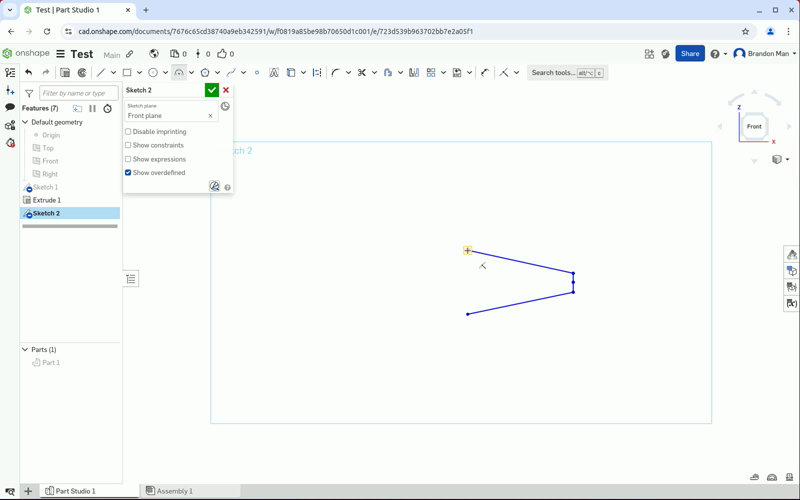
click(467, 250)
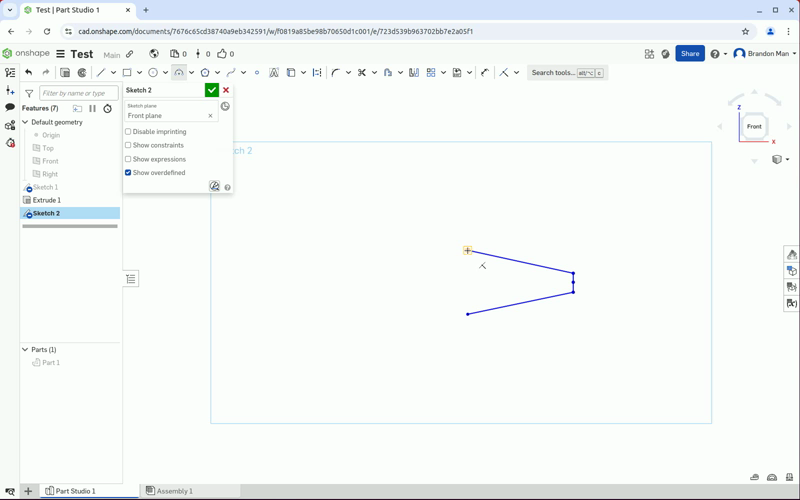
mouse_move(467, 314)
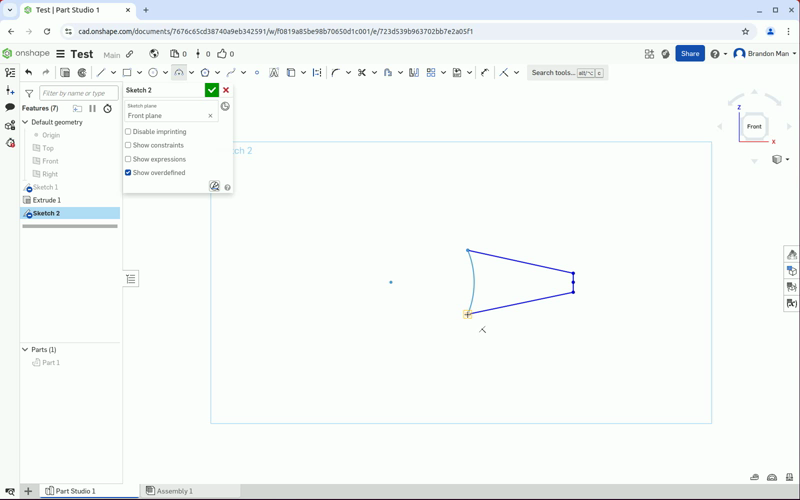
click(467, 314)
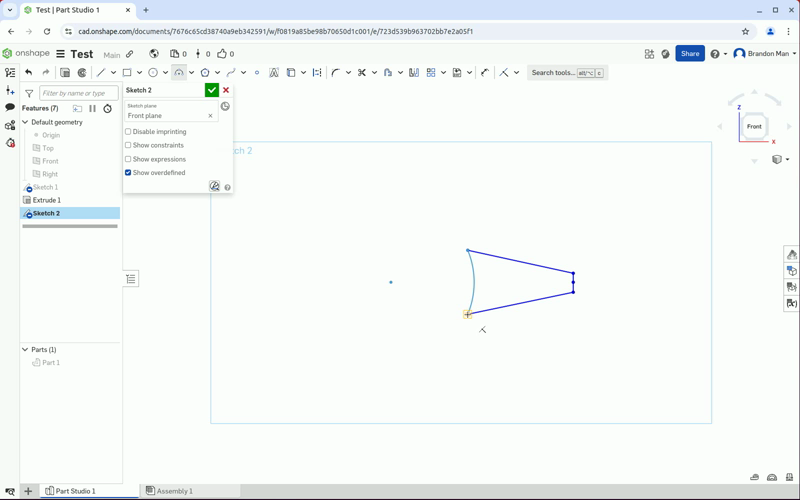
key_down(shift)
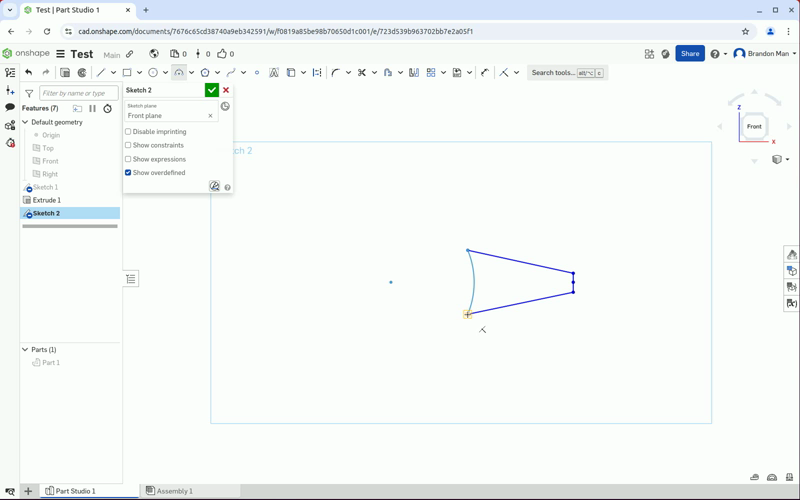
mouse_move(494, 282)
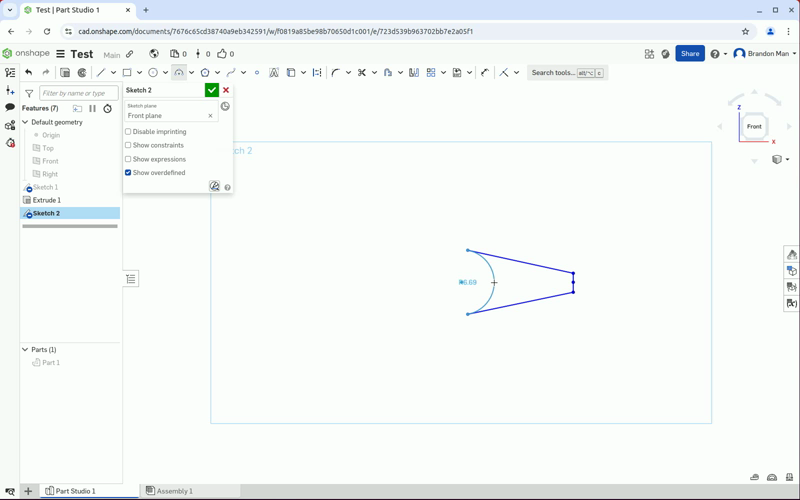
click(494, 282)
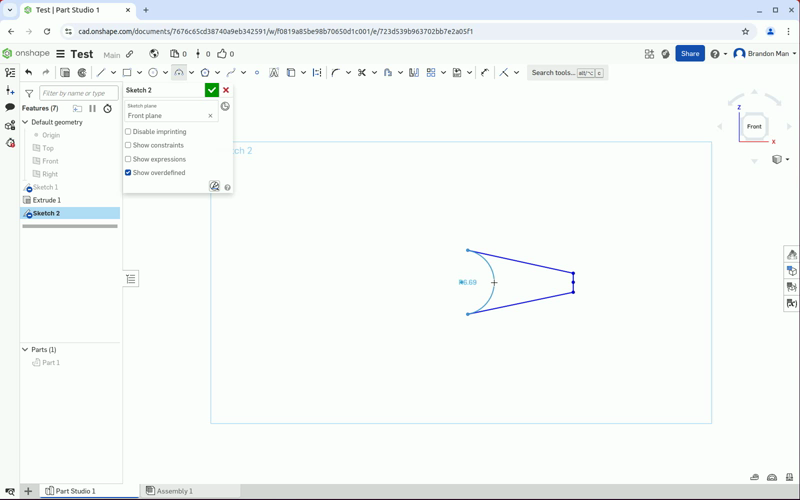
key_up(shift)
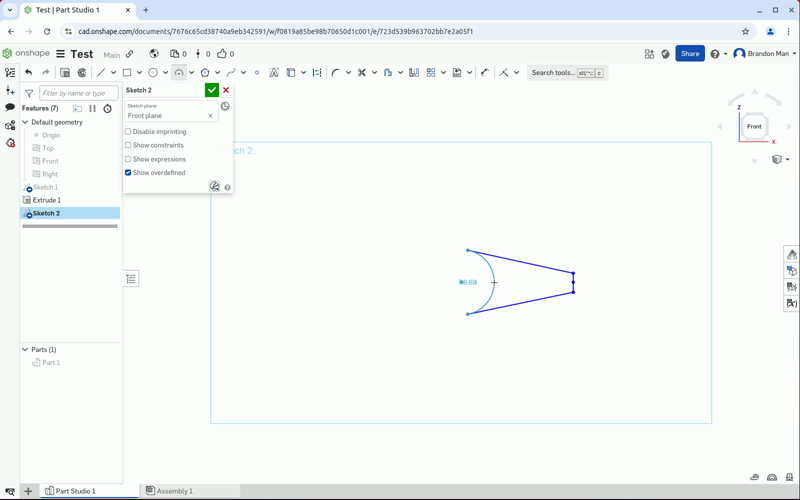
key(esc)
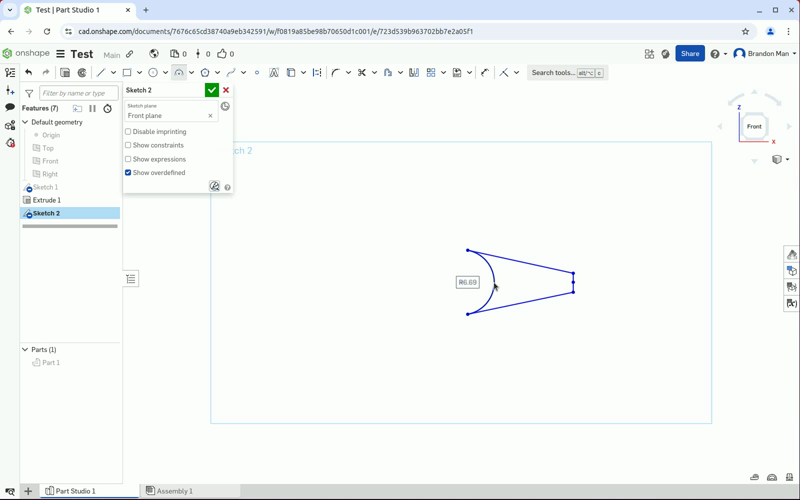
key(c)
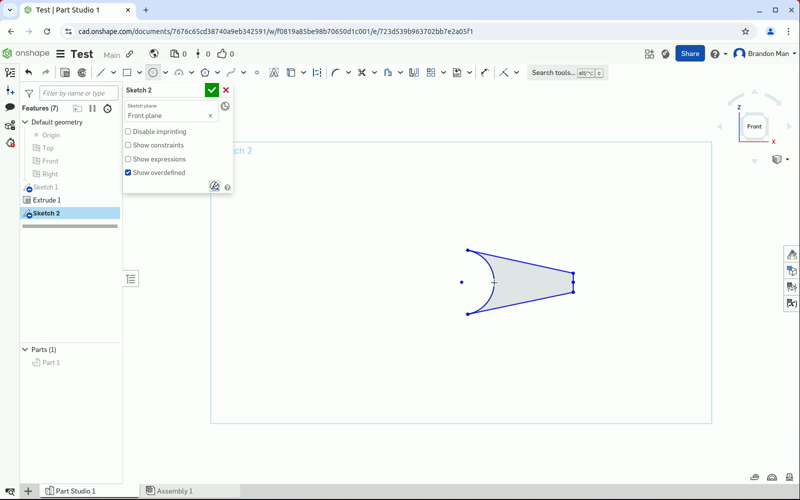
key_down(shift)
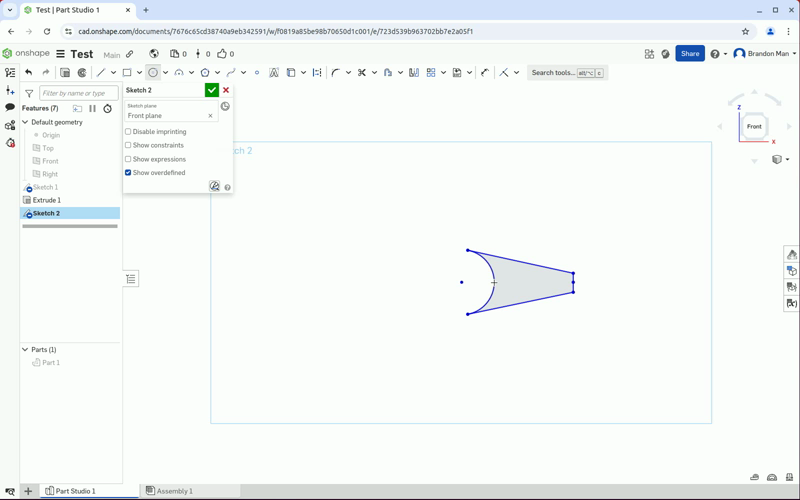
mouse_move(507, 282)
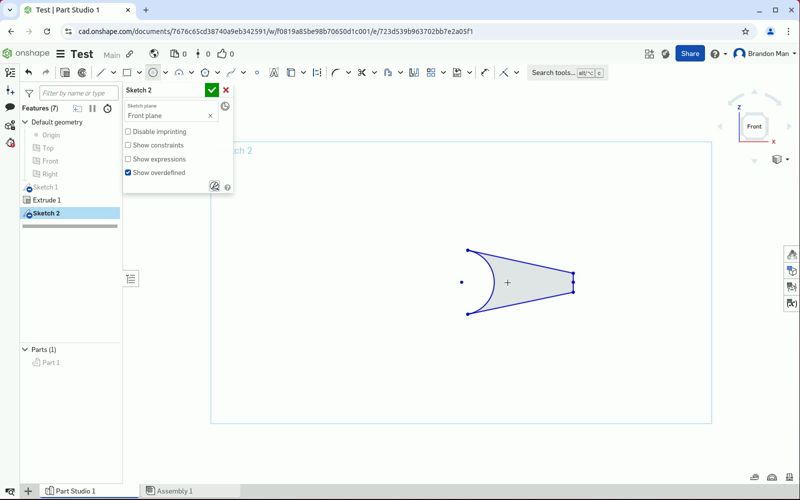
click(507, 282)
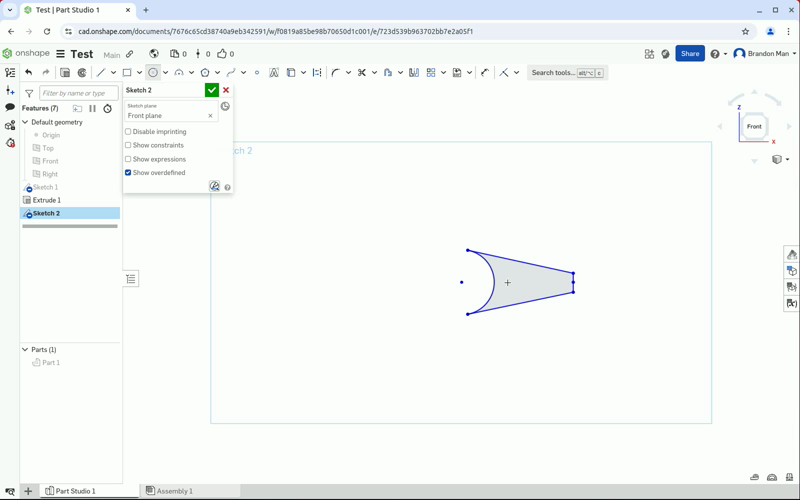
key_up(shift)
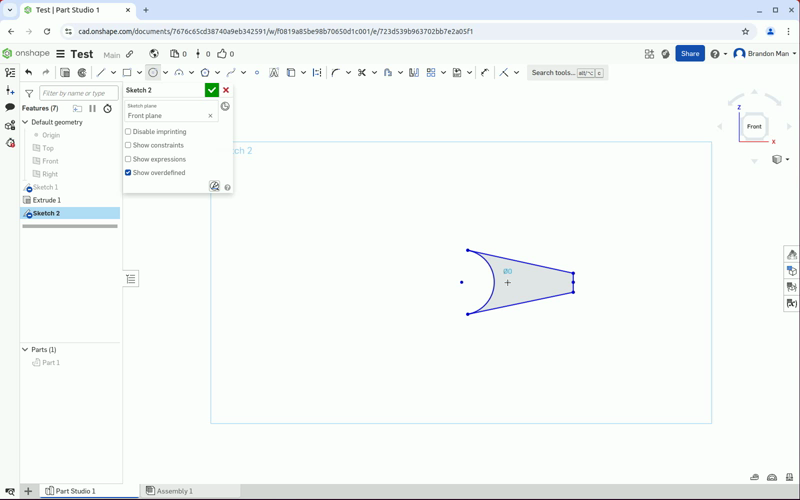
mouse_move(511, 282)
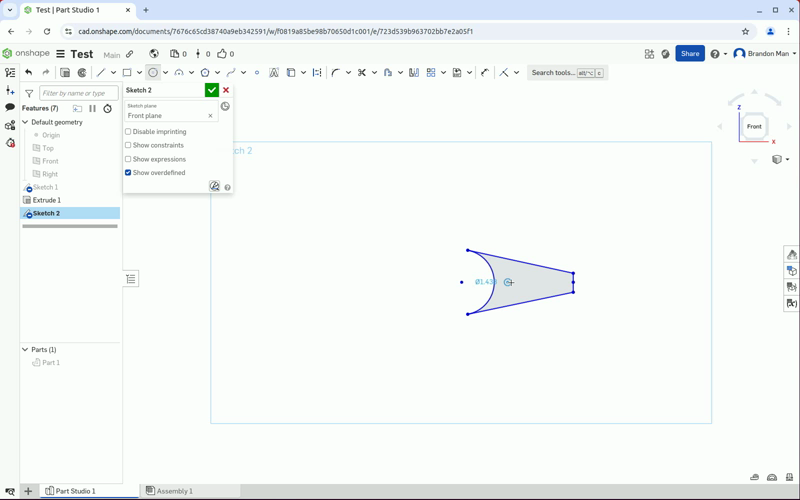
click(511, 282)
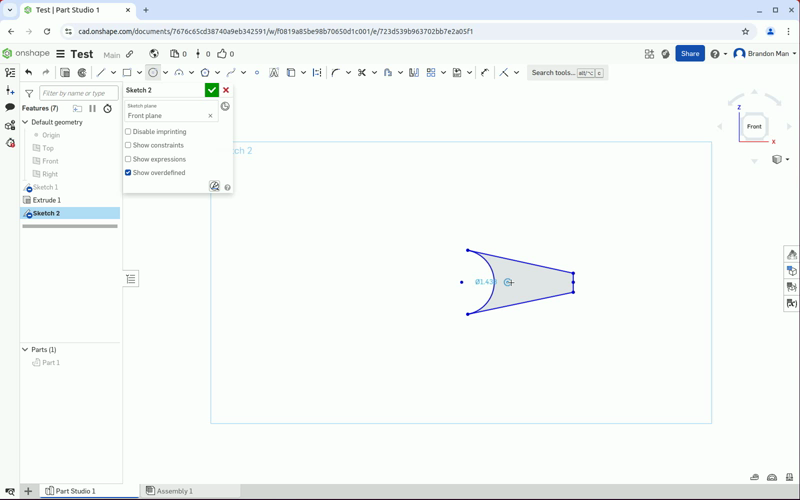
key(esc)
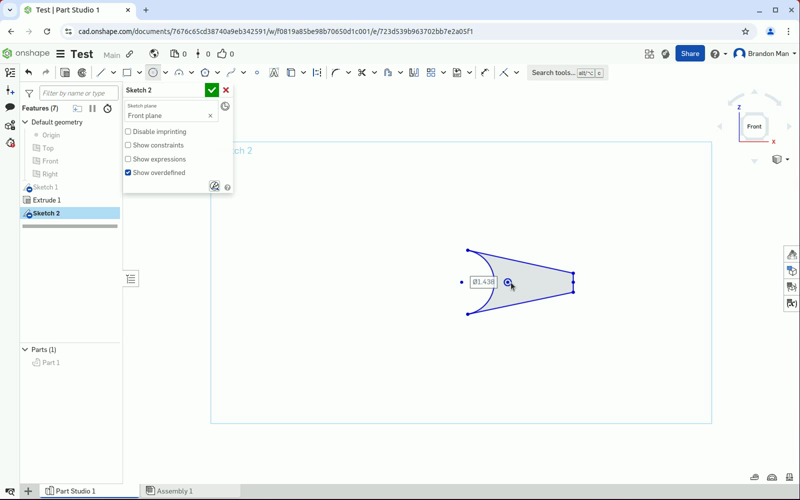
key(c)
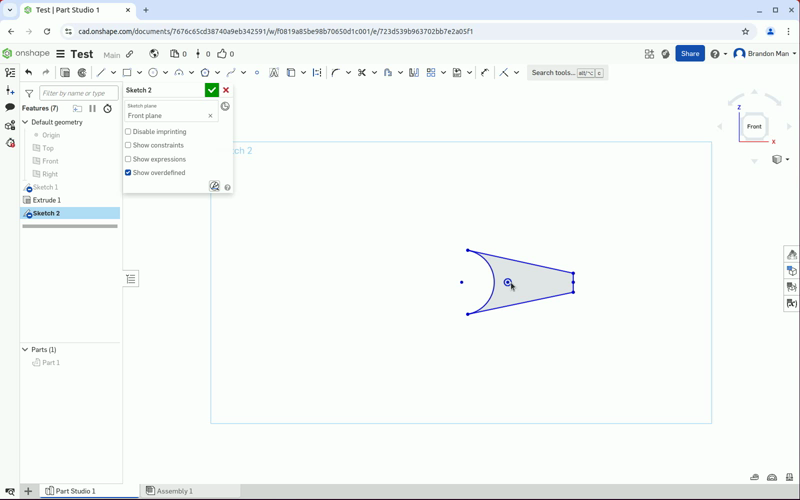
key_down(shift)
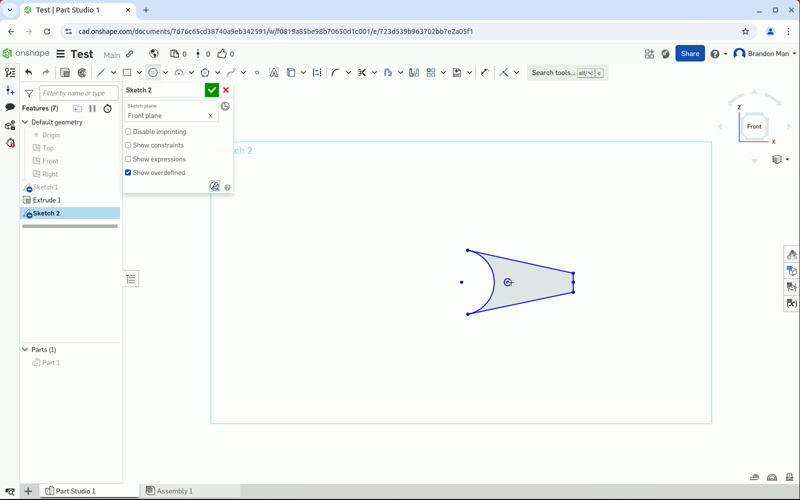
mouse_move(526, 282)
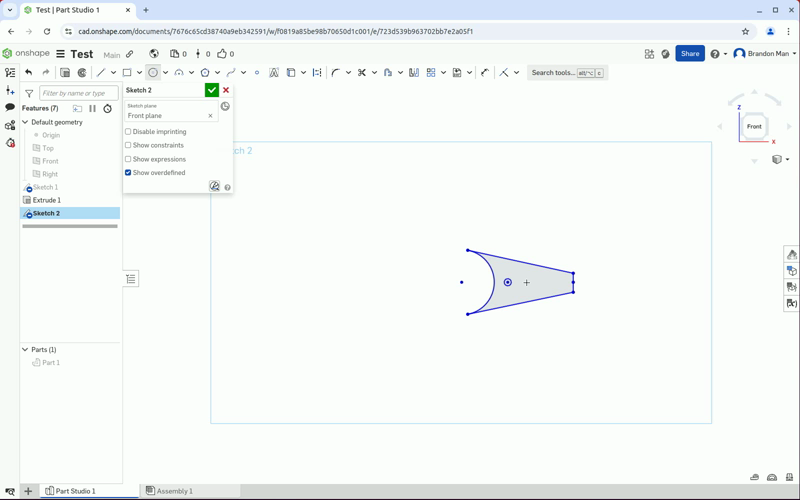
click(526, 282)
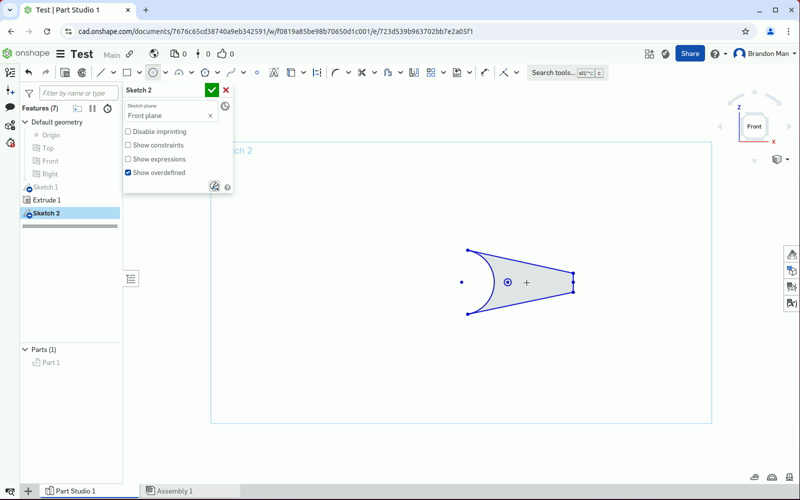
key_up(shift)
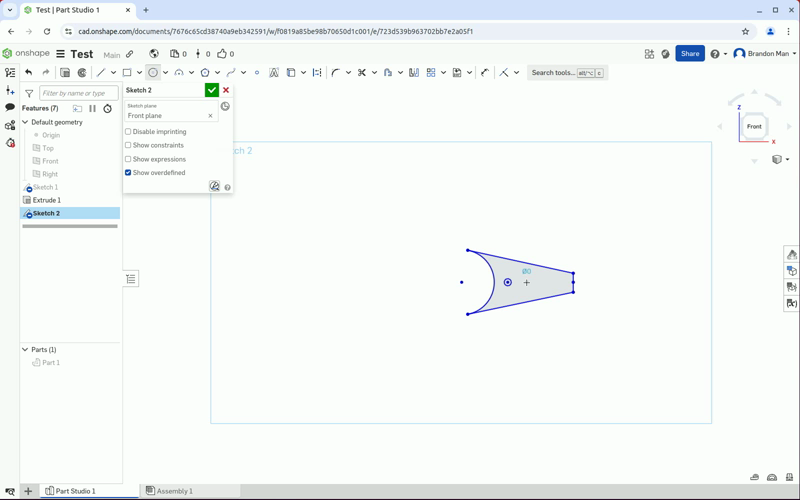
mouse_move(530, 282)
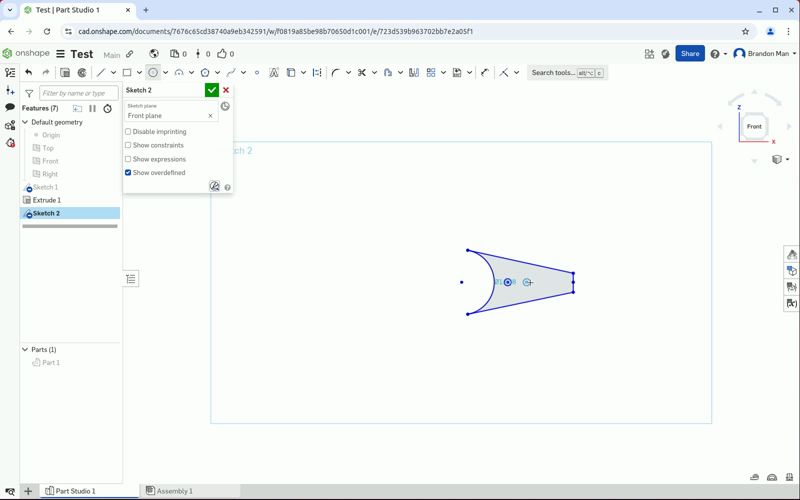
click(530, 282)
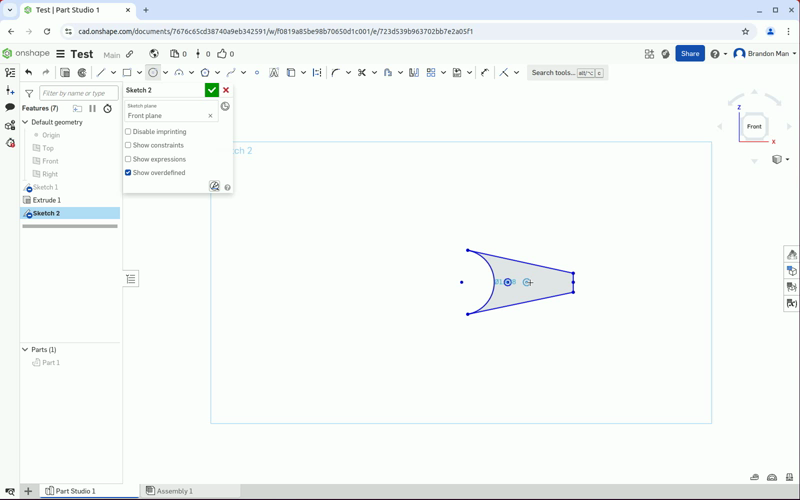
key(esc)
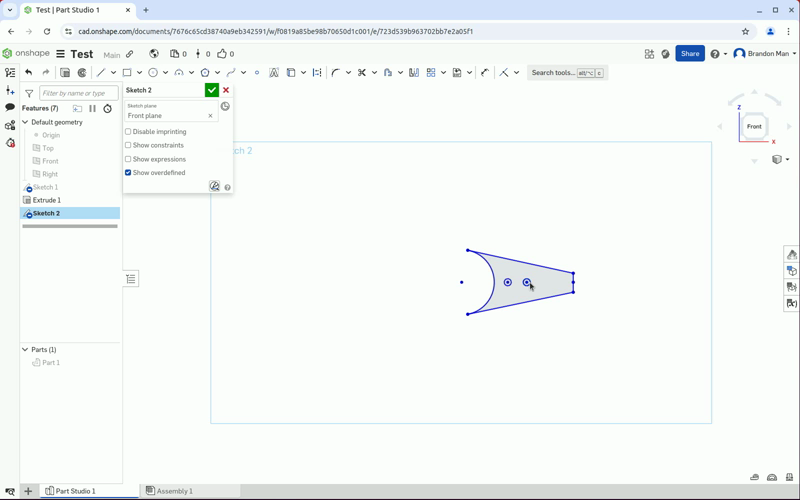
key(c)
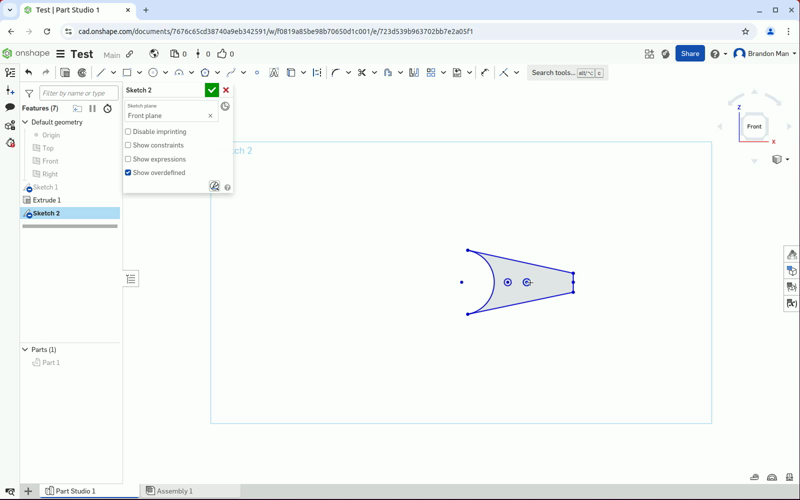
key_down(shift)
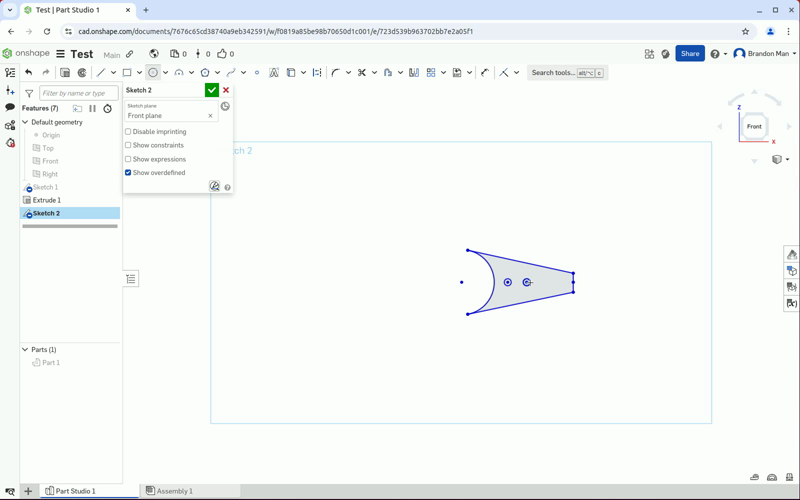
mouse_move(545, 282)
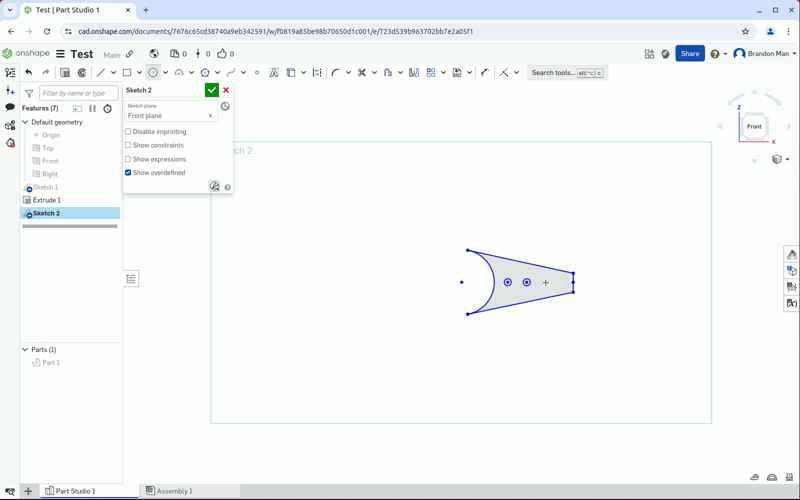
click(545, 282)
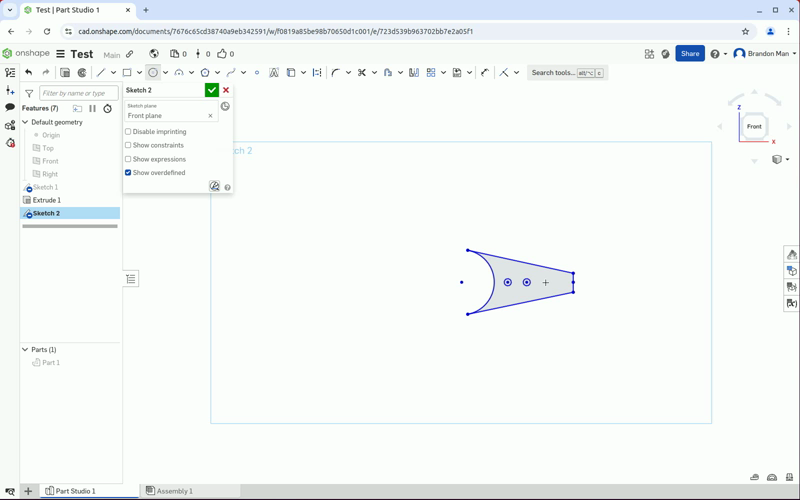
key_up(shift)
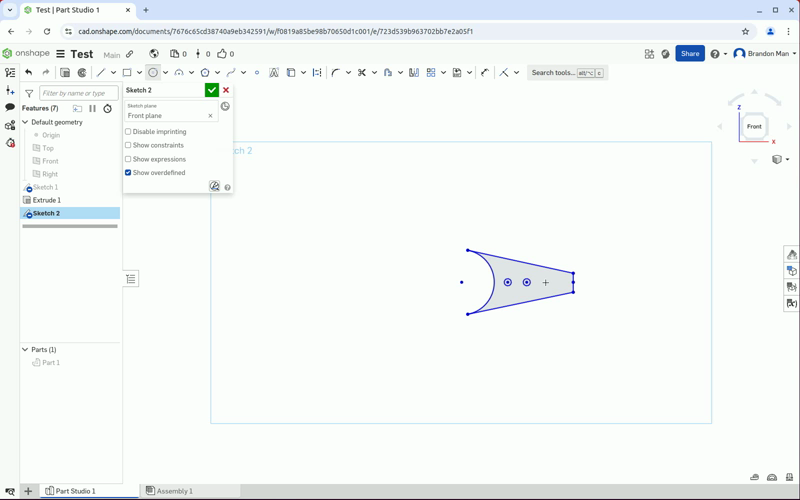
mouse_move(549, 282)
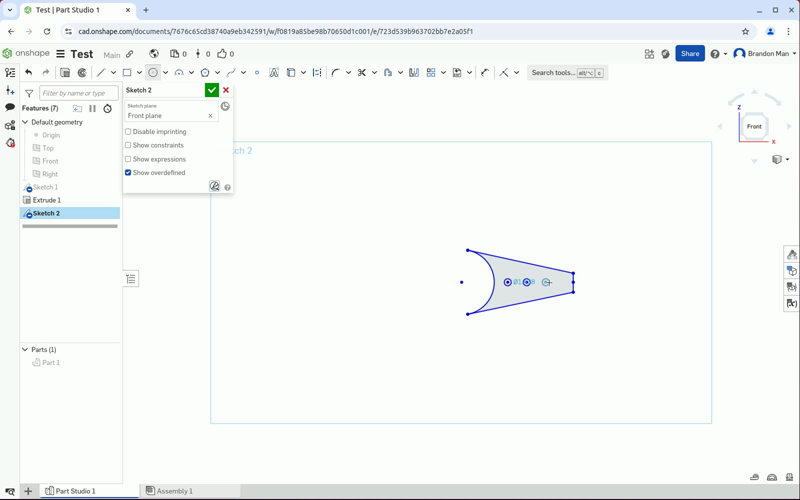
click(549, 282)
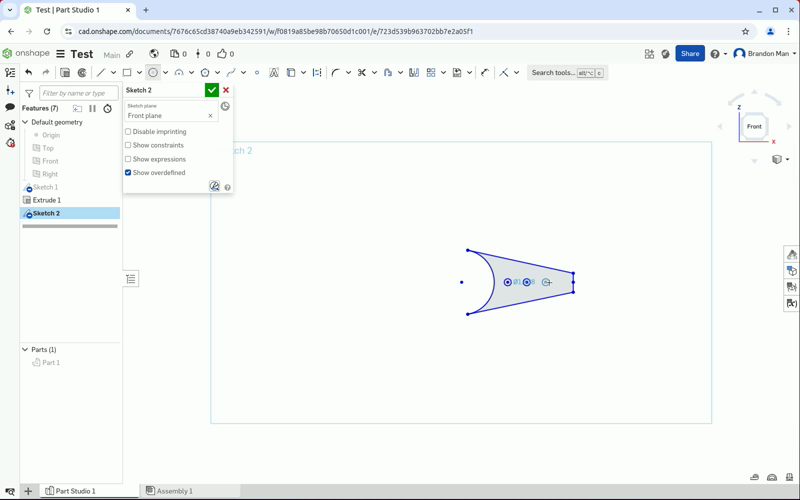
key(esc)
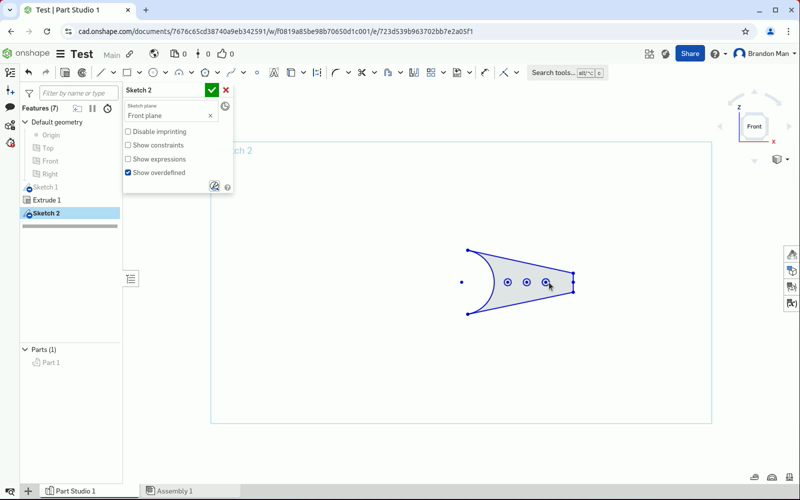
key(c)
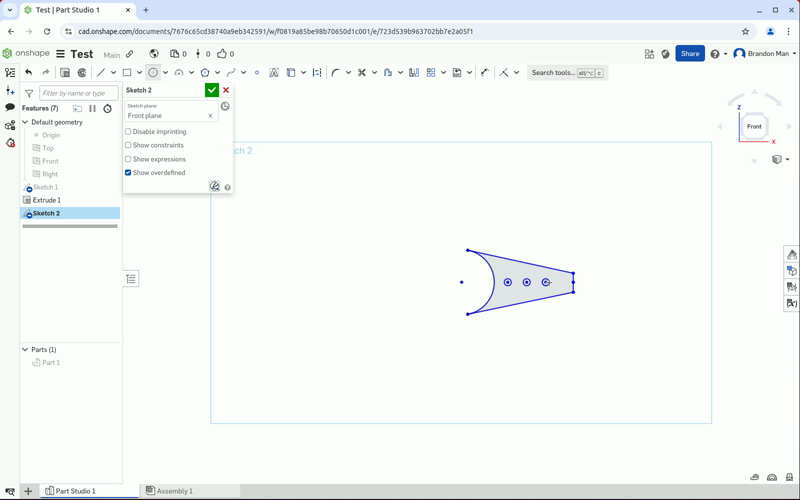
key_down(shift)
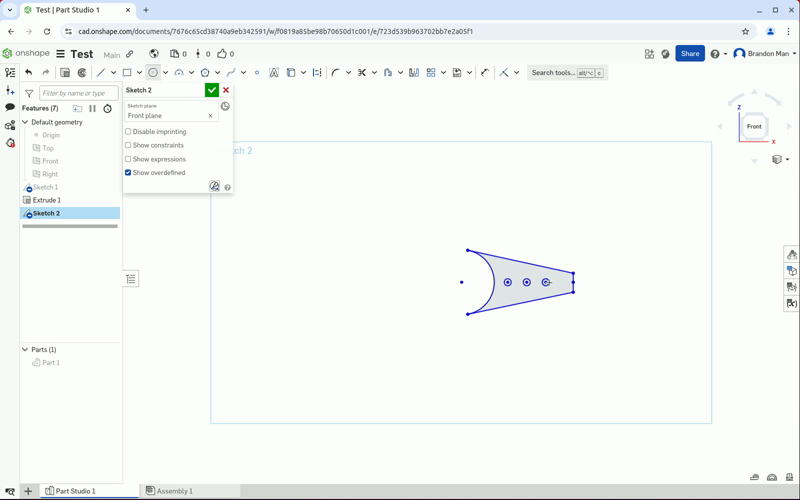
mouse_move(564, 282)
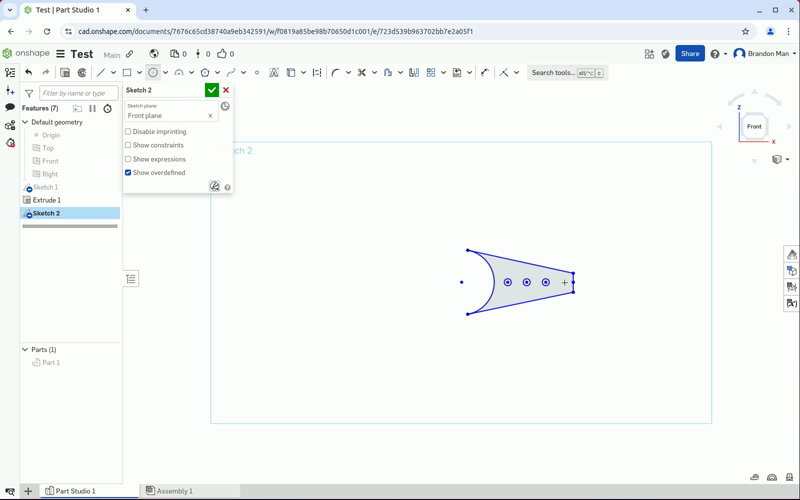
click(564, 282)
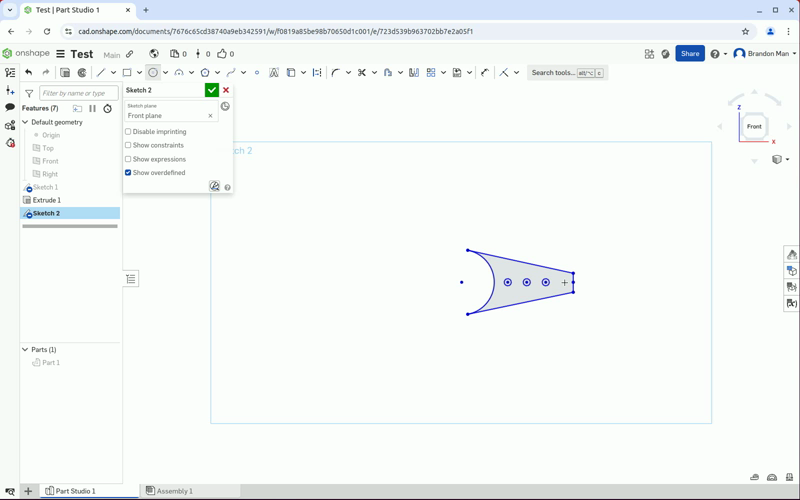
key_up(shift)
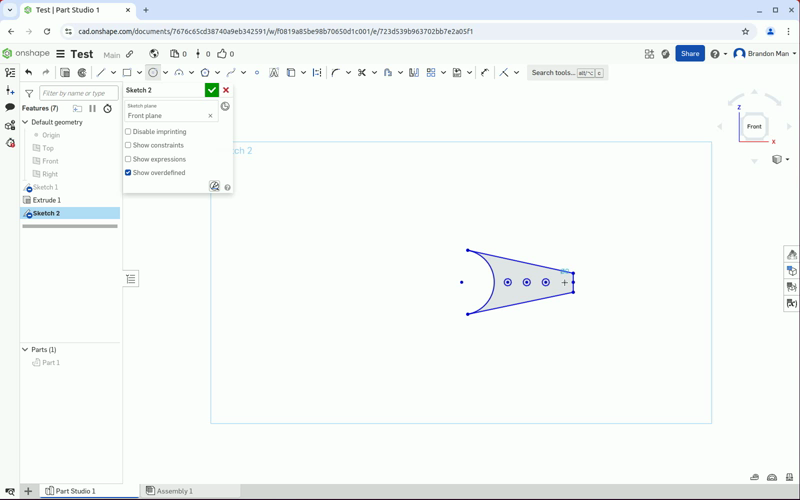
mouse_move(567, 282)
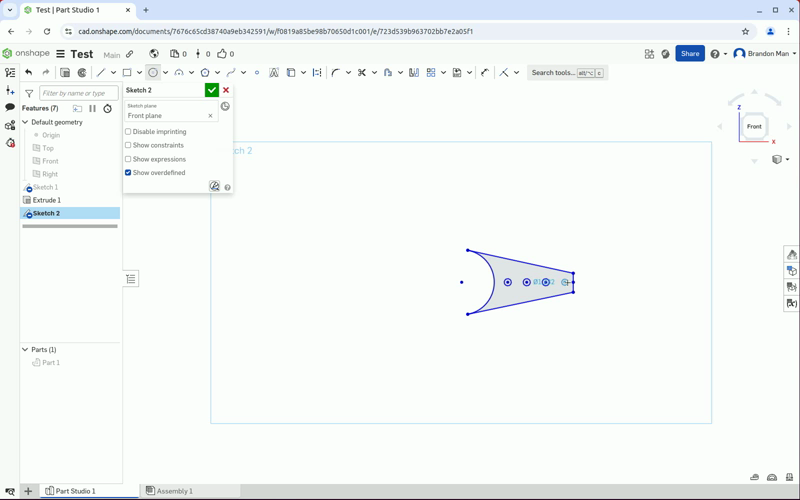
click(567, 282)
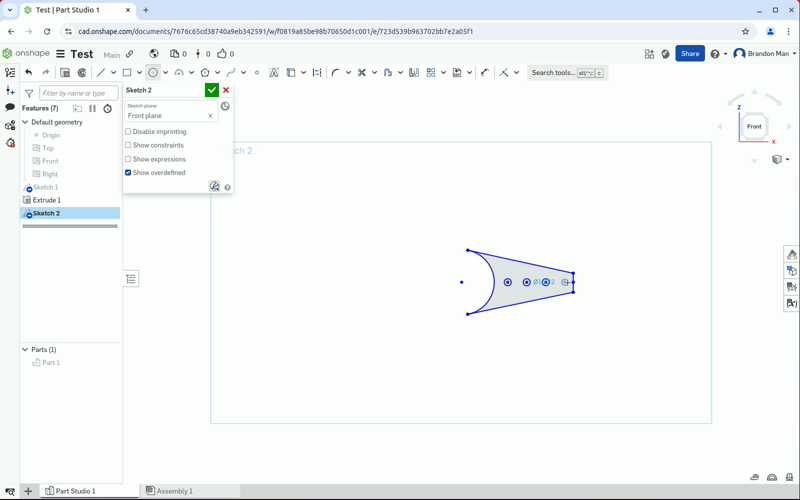
key(esc)
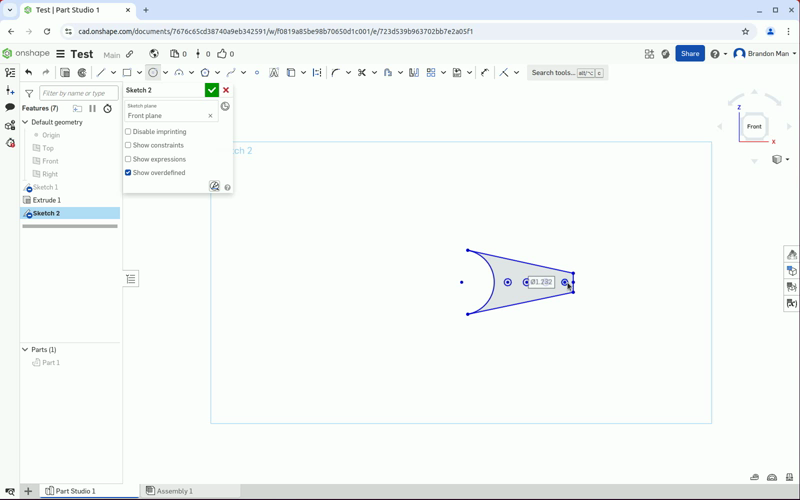
mouse_move(537, 290)
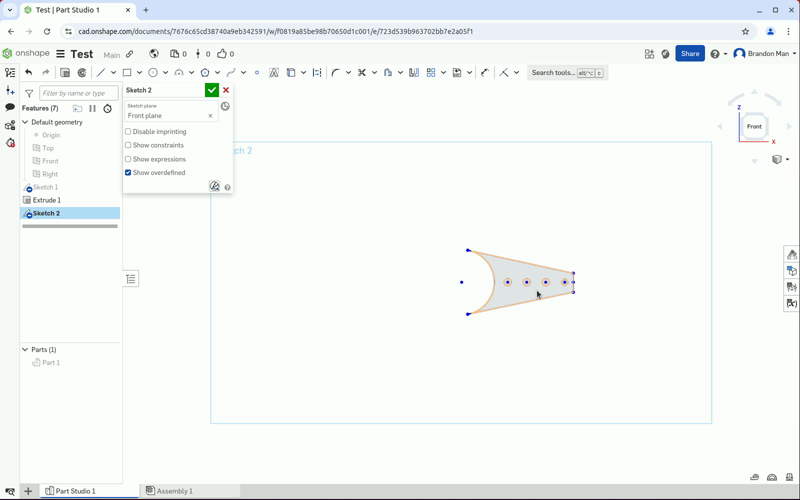
click(537, 290)
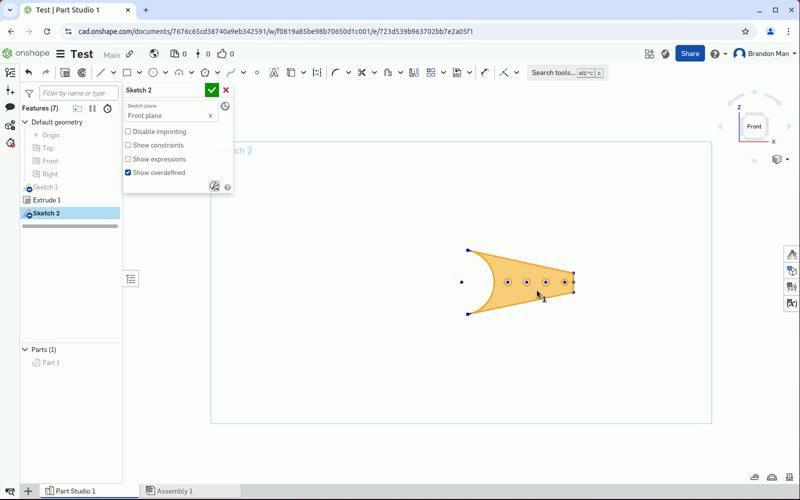
mouse_move(73, 352)
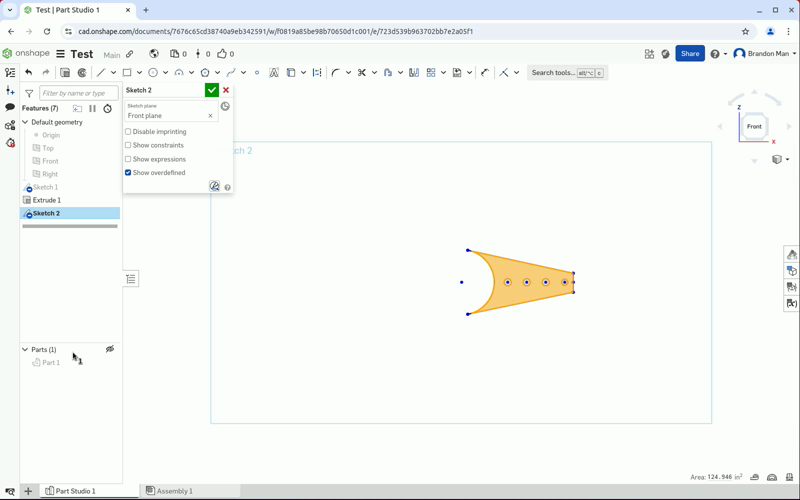
key(shift+y)
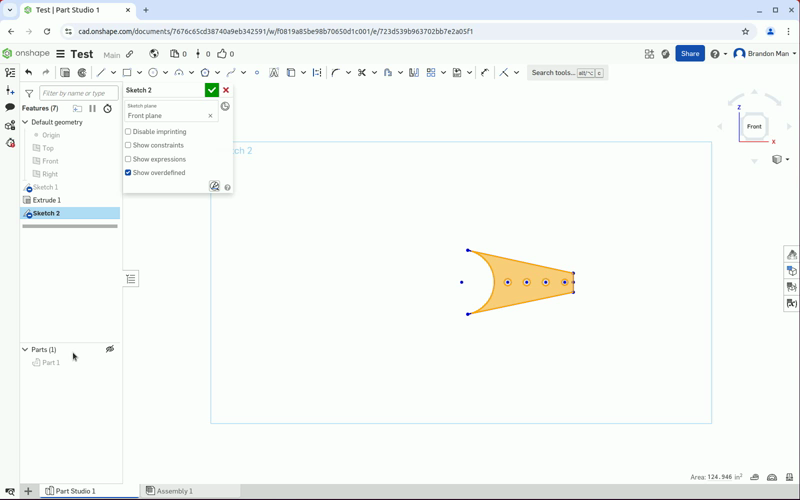
key(shift+e)
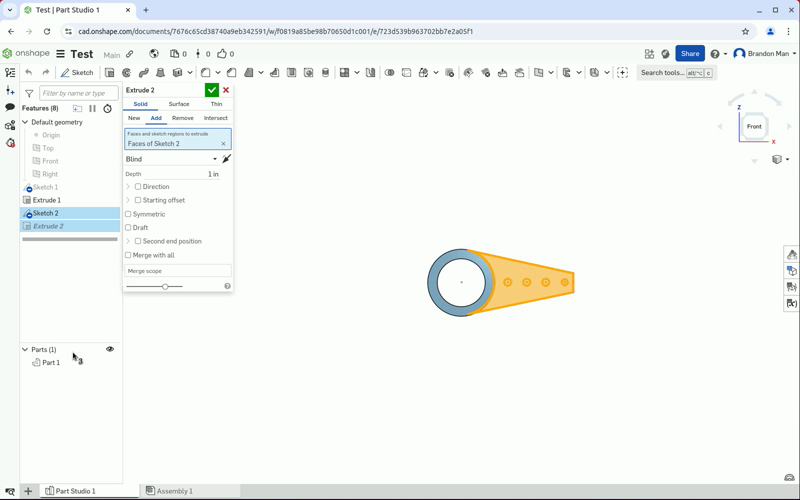
mouse_move(143, 106)
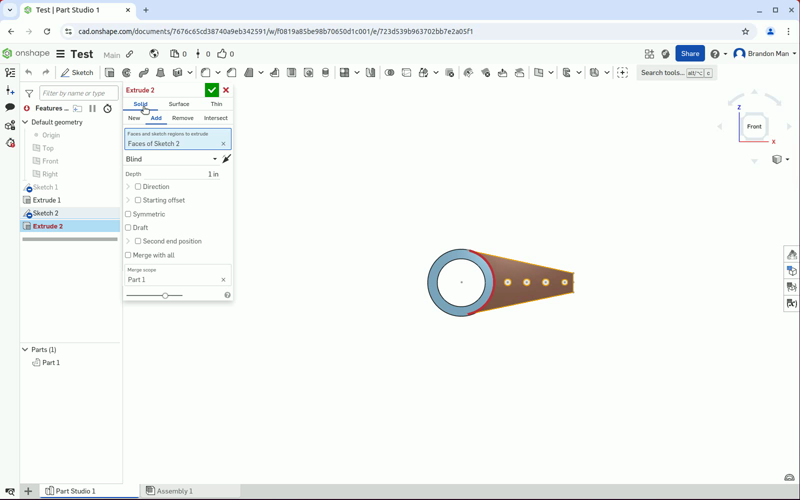
click(143, 106)
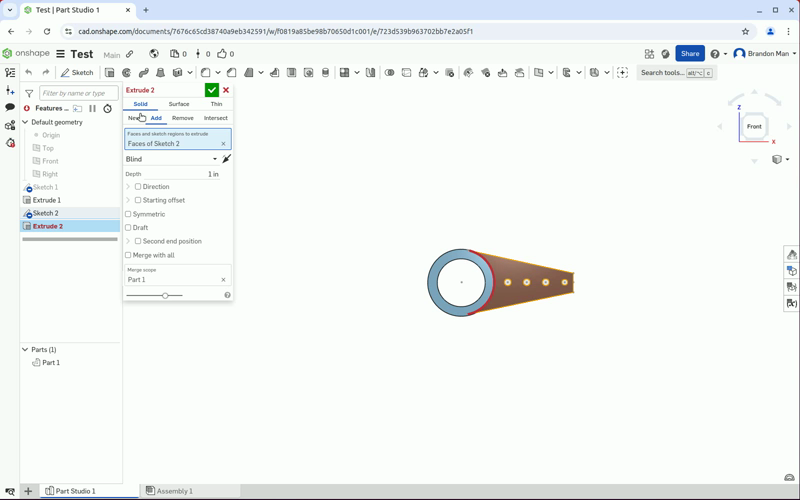
mouse_move(137, 120)
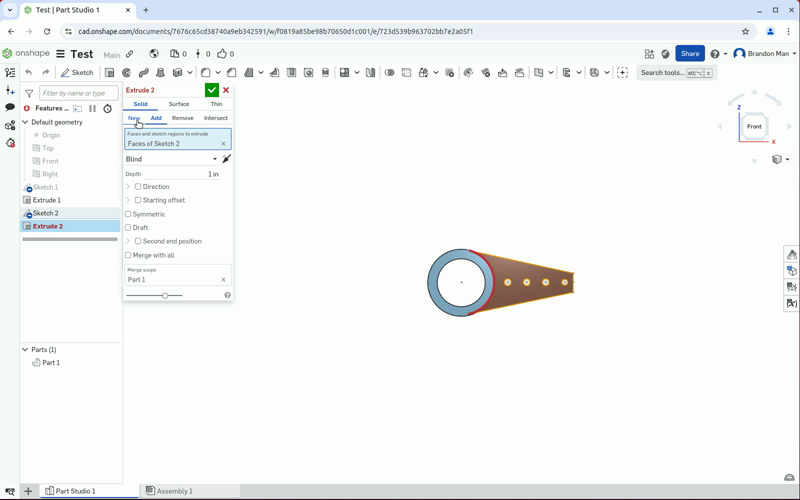
click(137, 120)
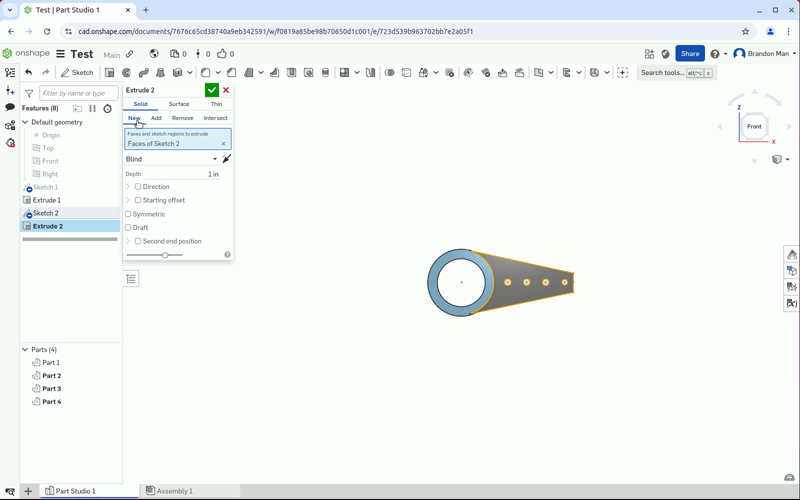
key(tab, 4)
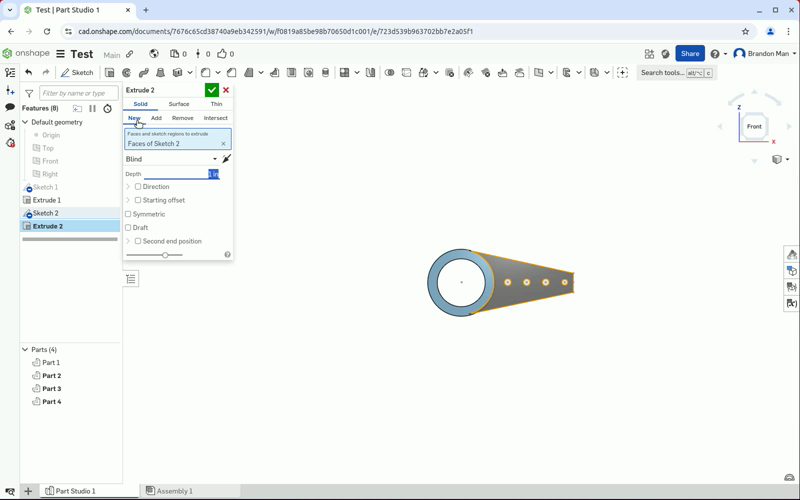
text(0.963)
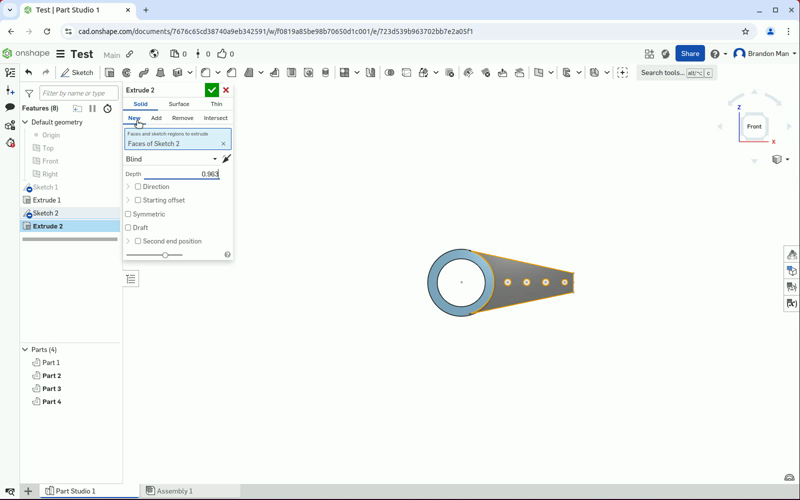
key(enter)
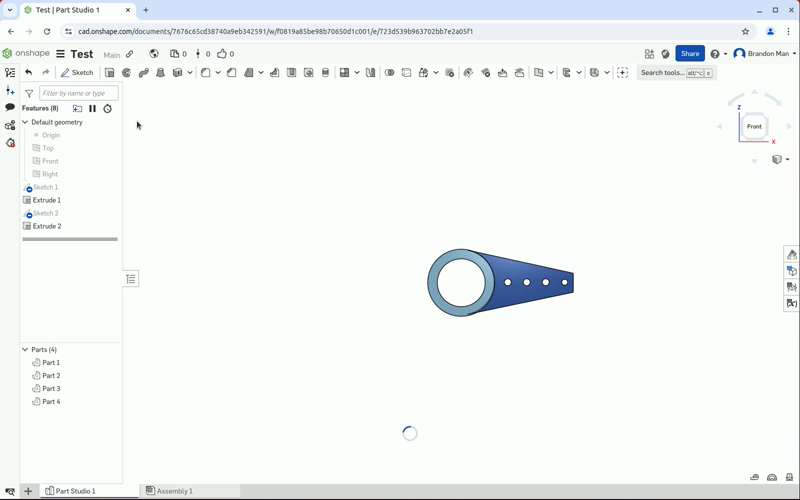
key(shift+h)
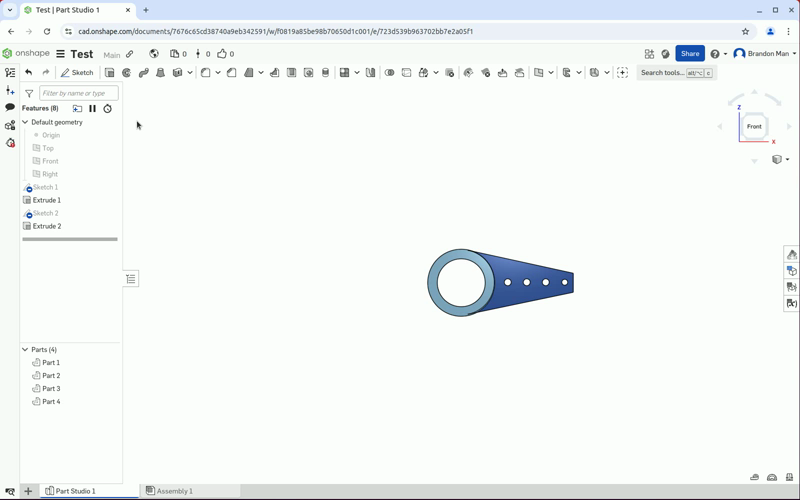
key(shift+h)
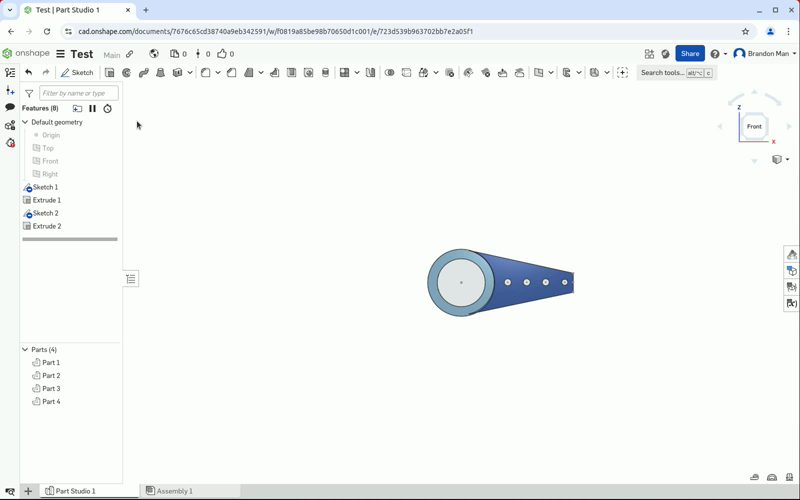
key(shift+7)
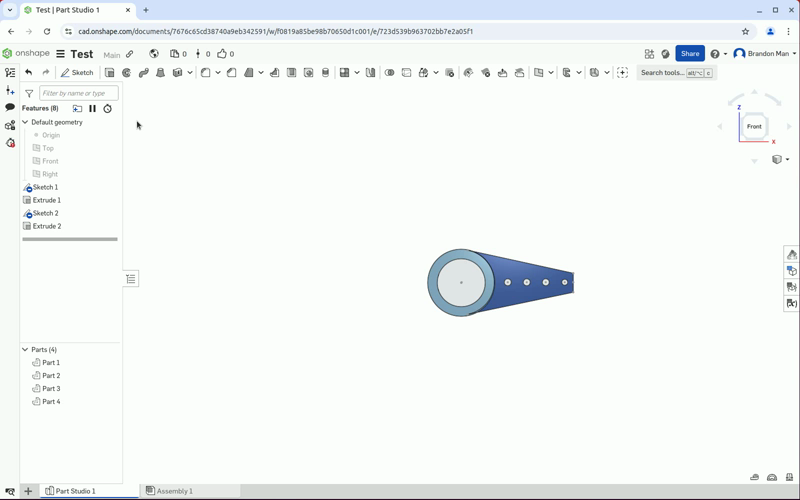
key(left, 2)
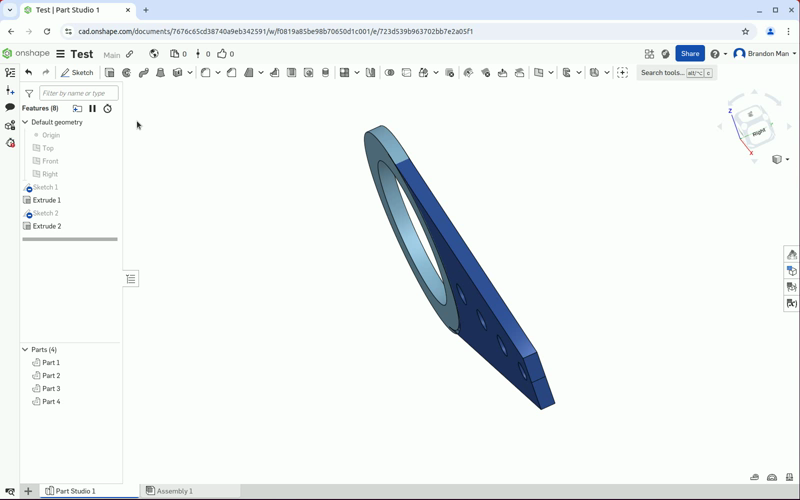
key(down, 2)
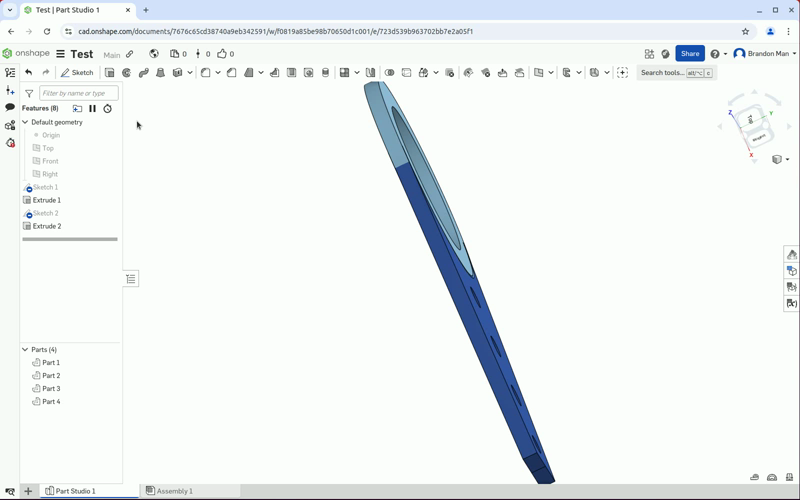
key(up, 2)
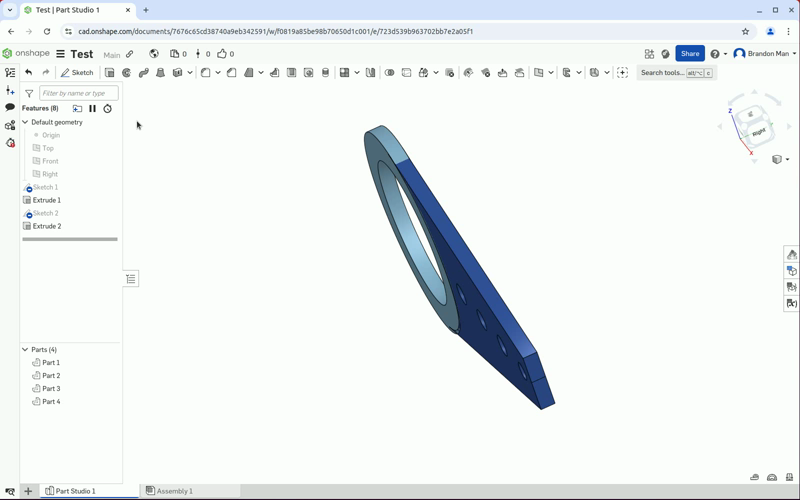
key(right, 2)
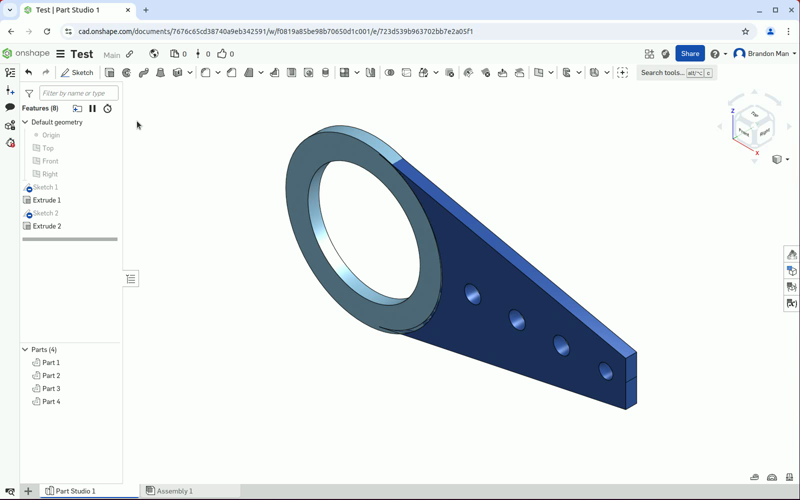
mouse_move(73, 189)
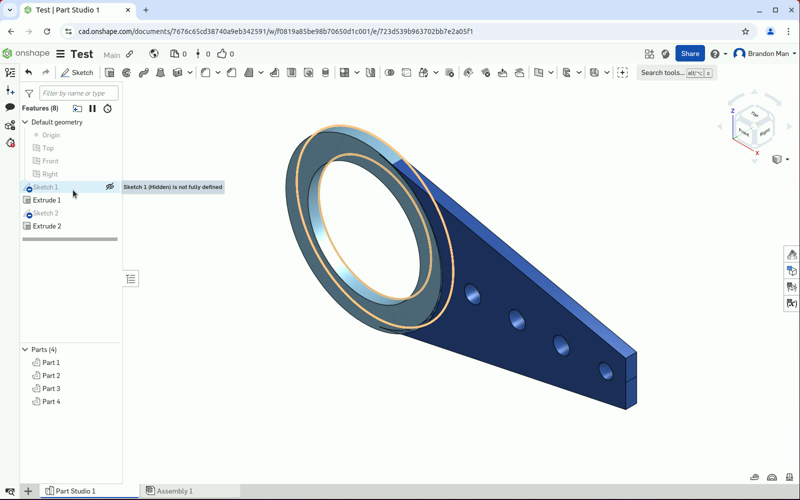
click(73, 189)